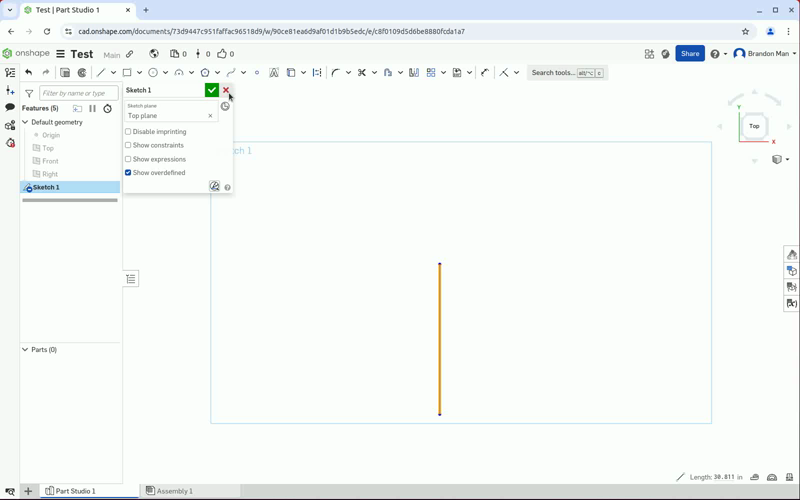
key(shift+h)
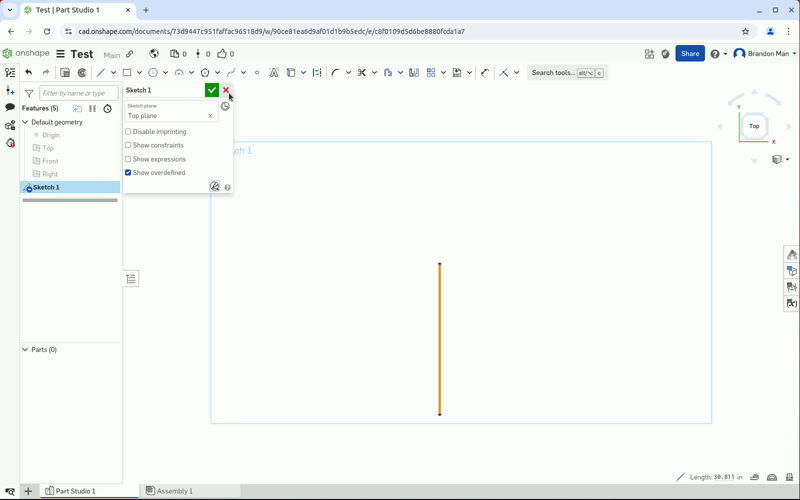
key(shift+s)
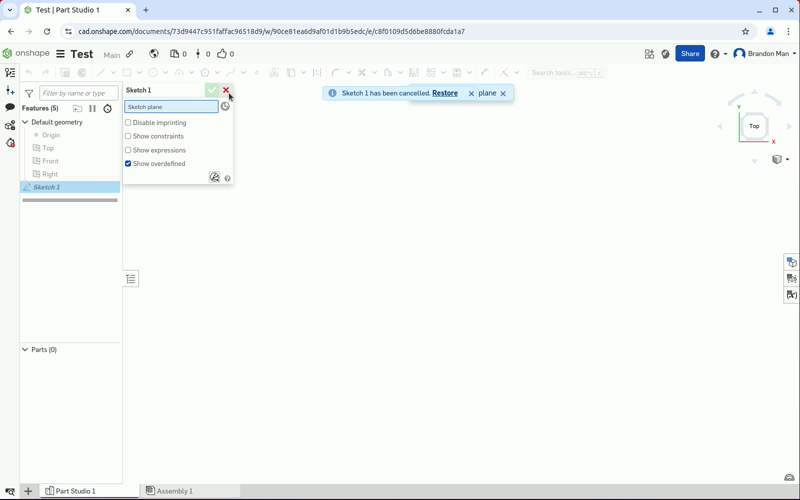
mouse_move(73, 150)
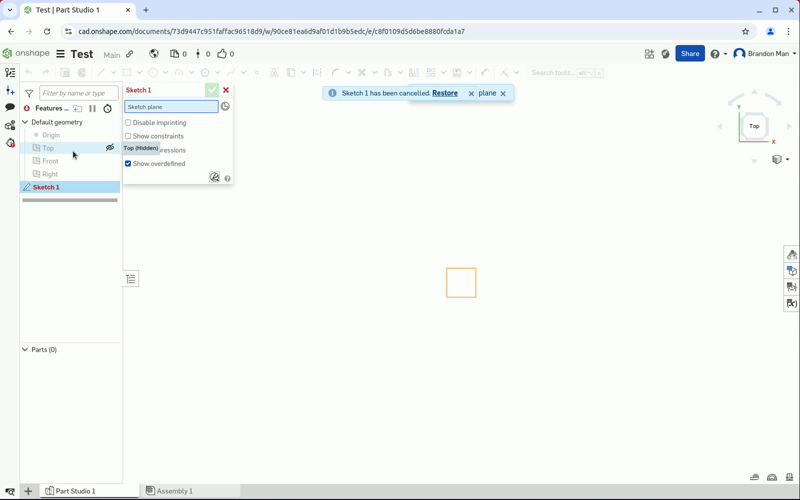
click(73, 150)
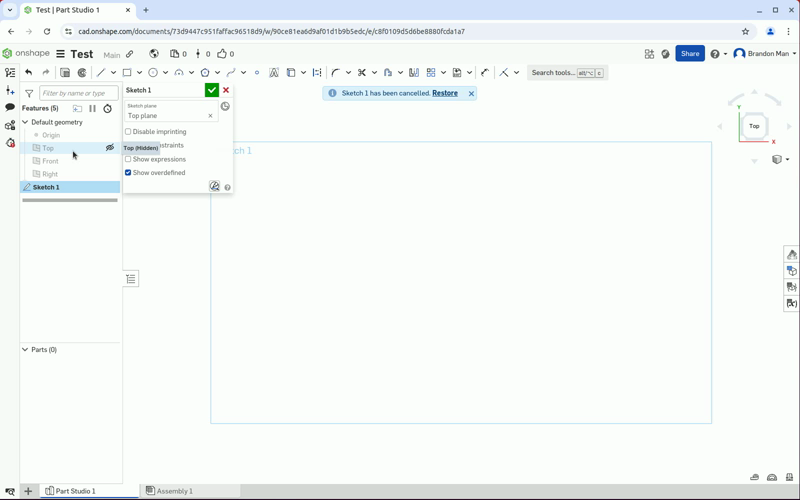
mouse_move(73, 352)
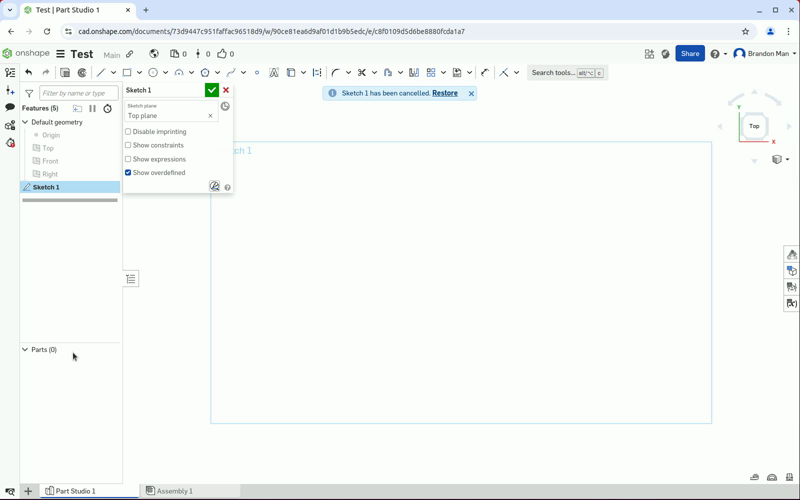
key(y)
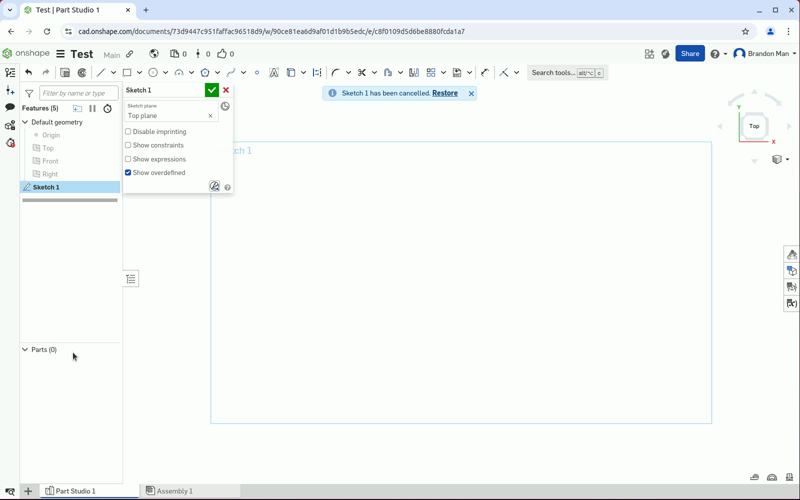
key(l)
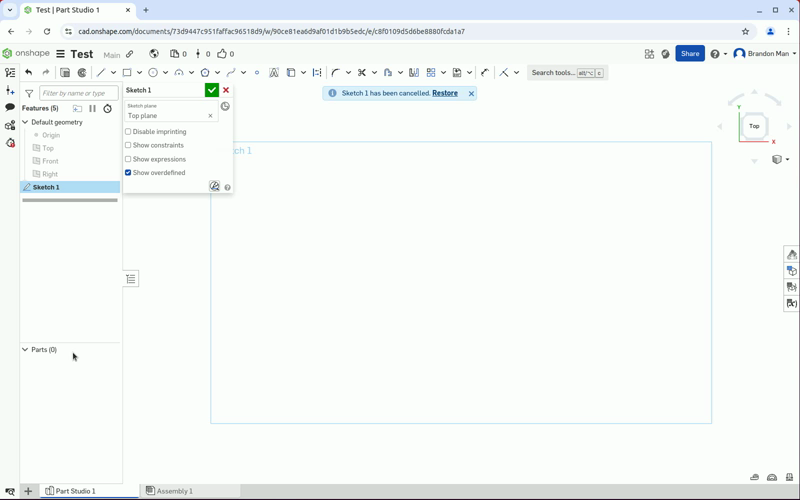
key_down(shift)
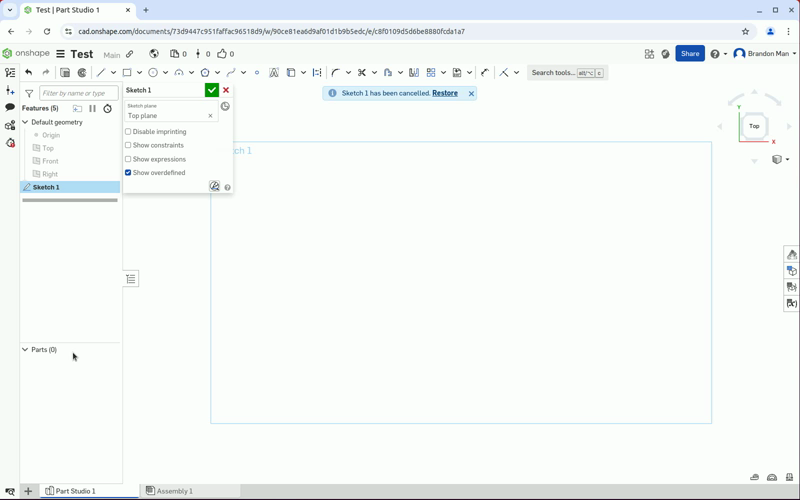
mouse_move(404, 226)
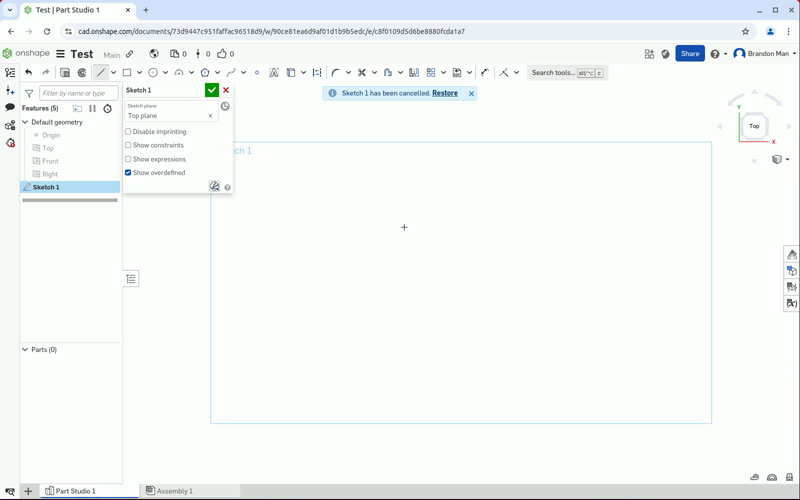
click(404, 226)
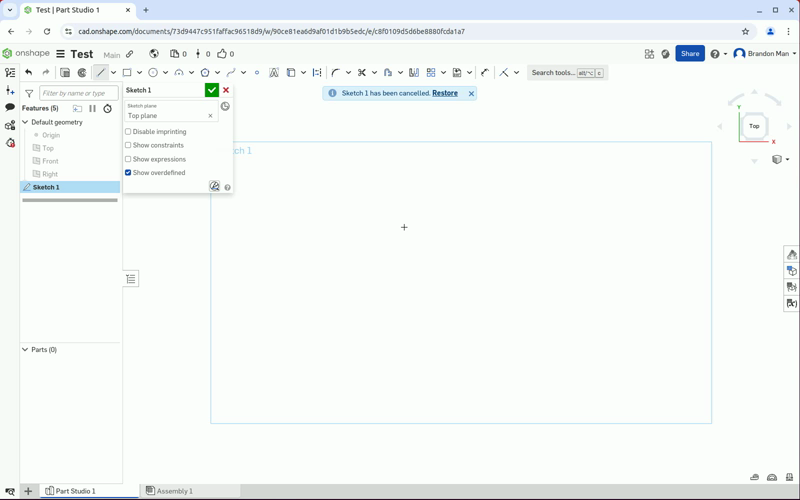
key_up(shift)
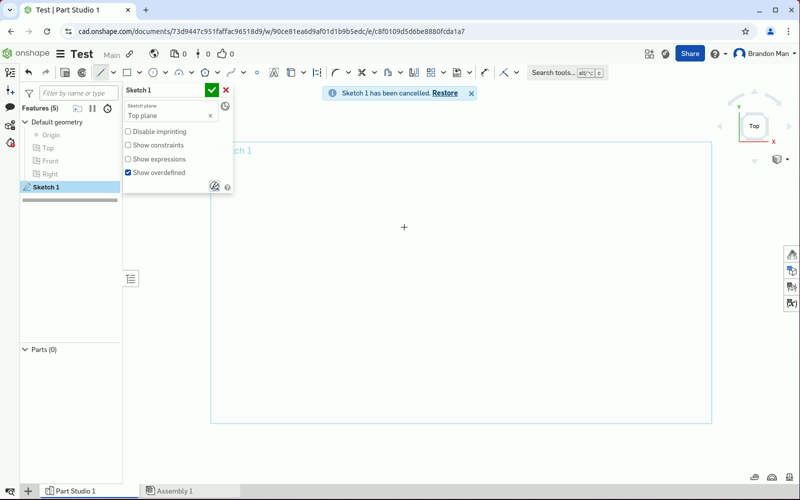
key_down(shift)
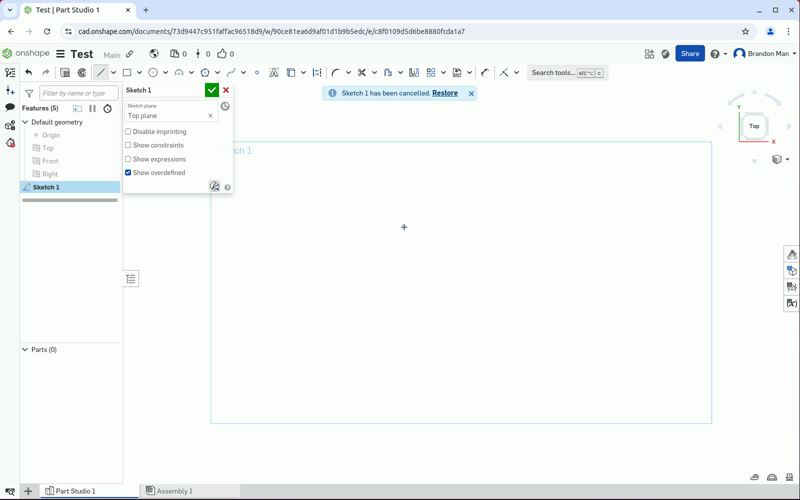
mouse_move(461, 283)
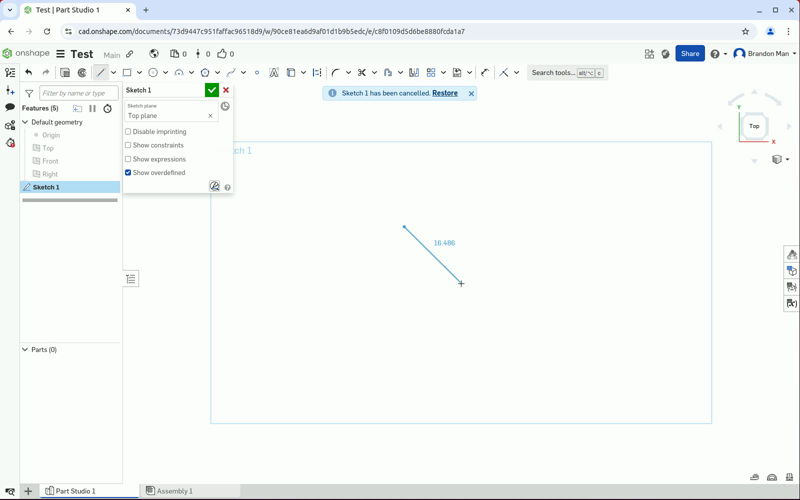
click(461, 283)
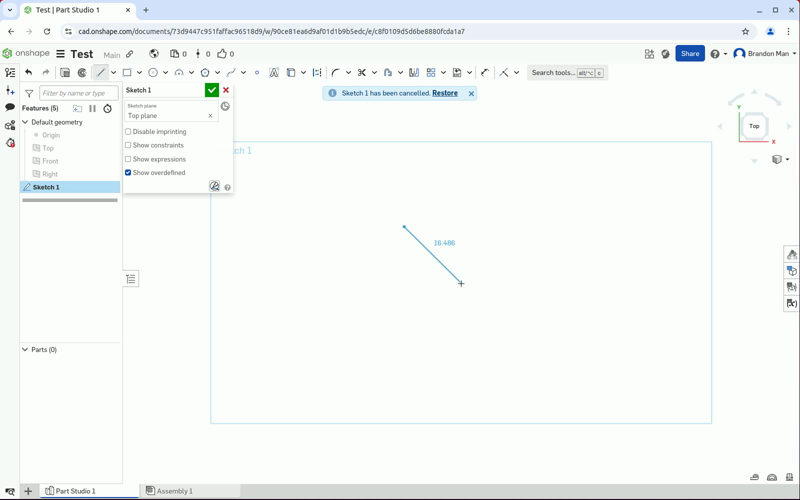
key_up(shift)
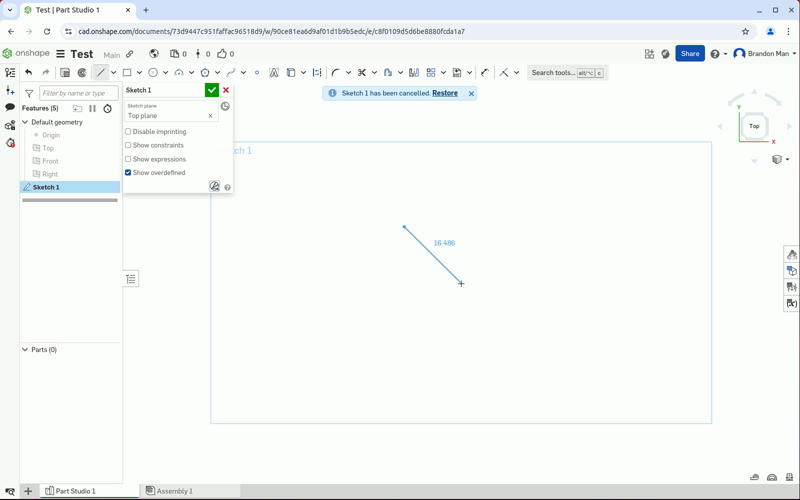
key_down(shift)
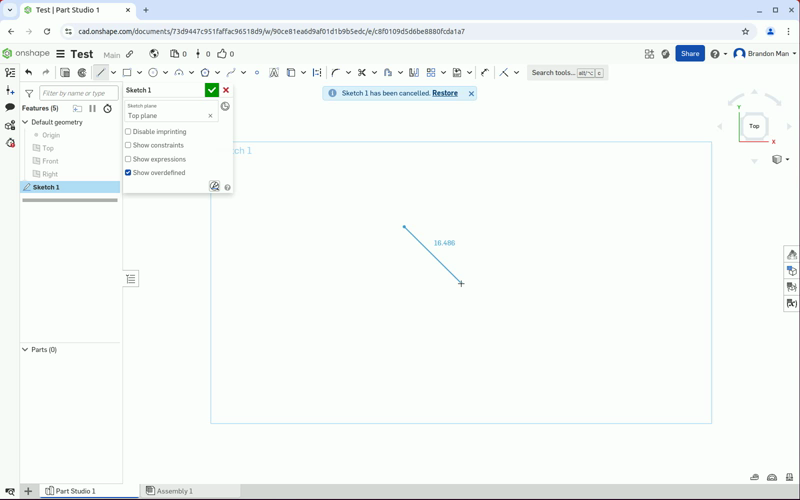
mouse_move(572, 283)
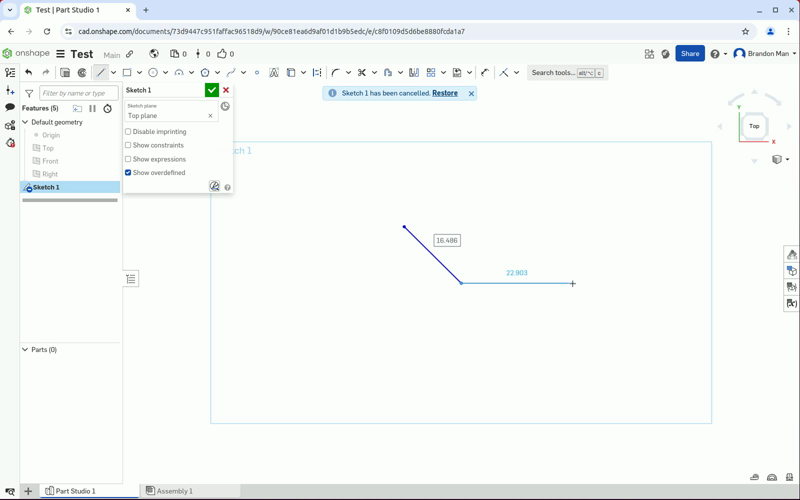
click(572, 283)
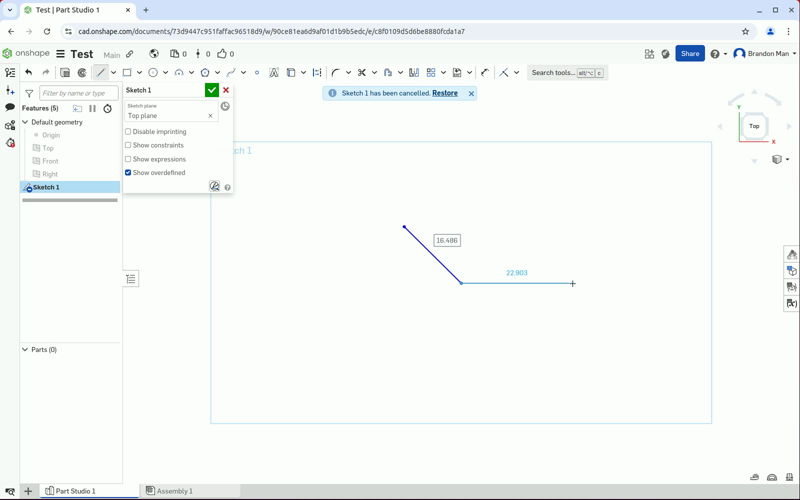
key_up(shift)
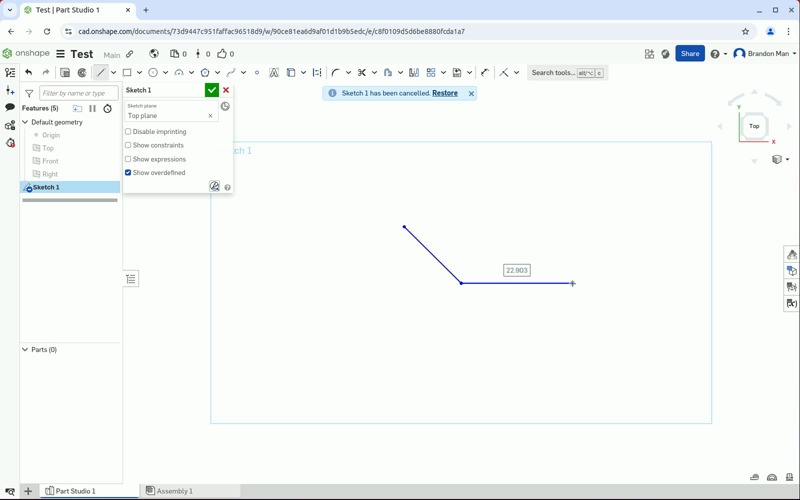
key_down(shift)
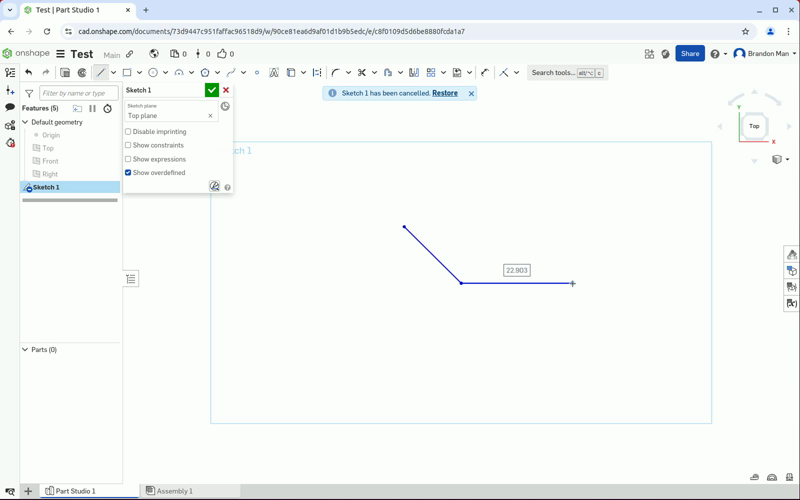
mouse_move(572, 170)
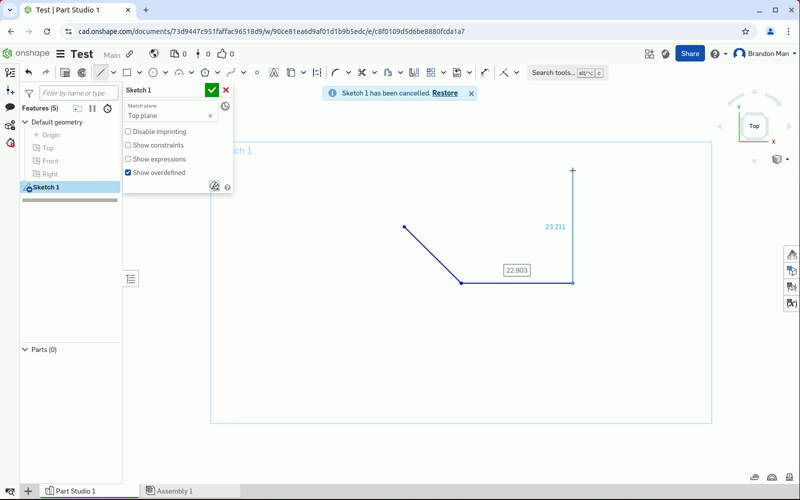
click(572, 170)
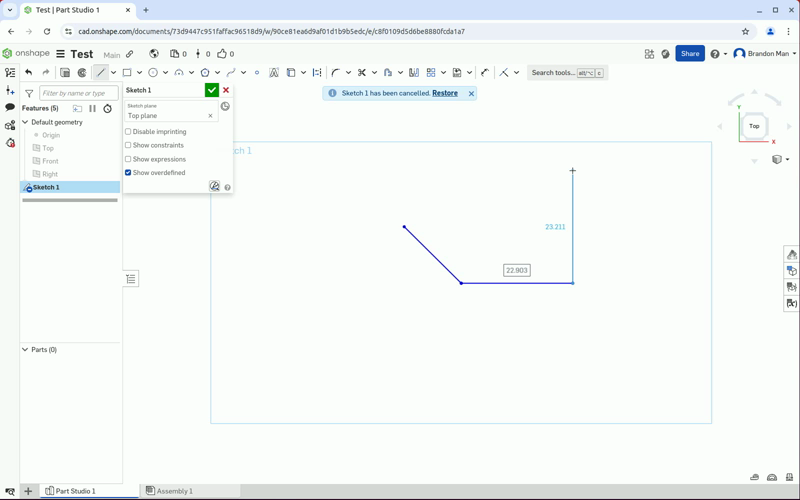
key_up(shift)
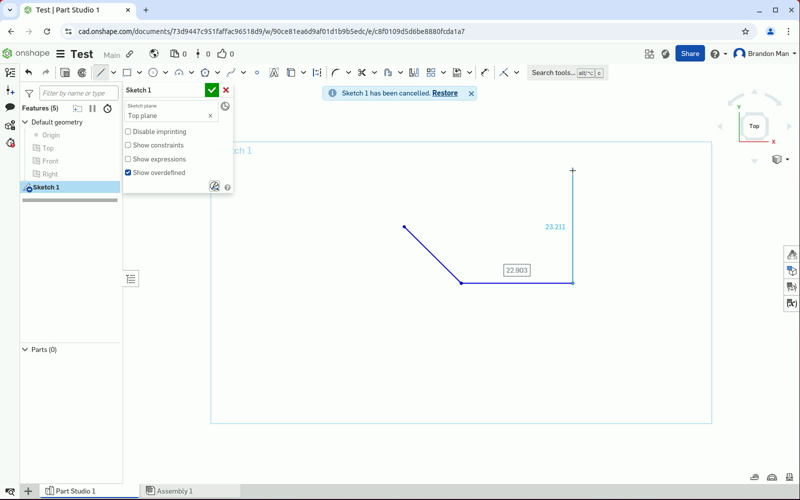
key_down(shift)
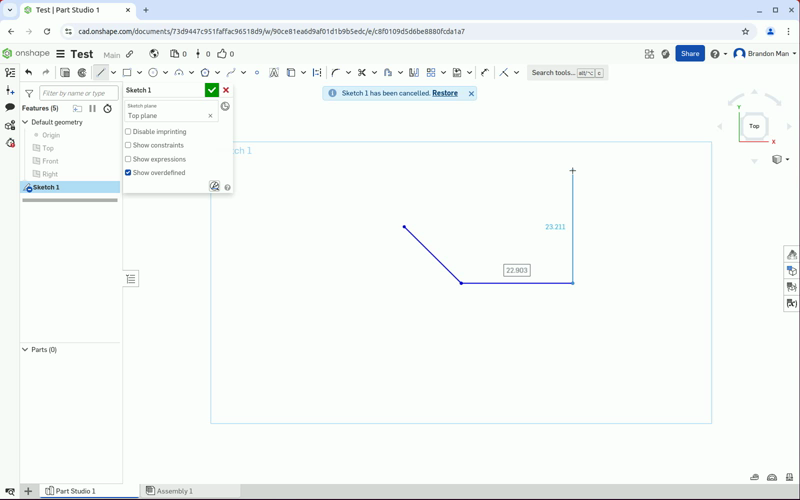
mouse_move(404, 170)
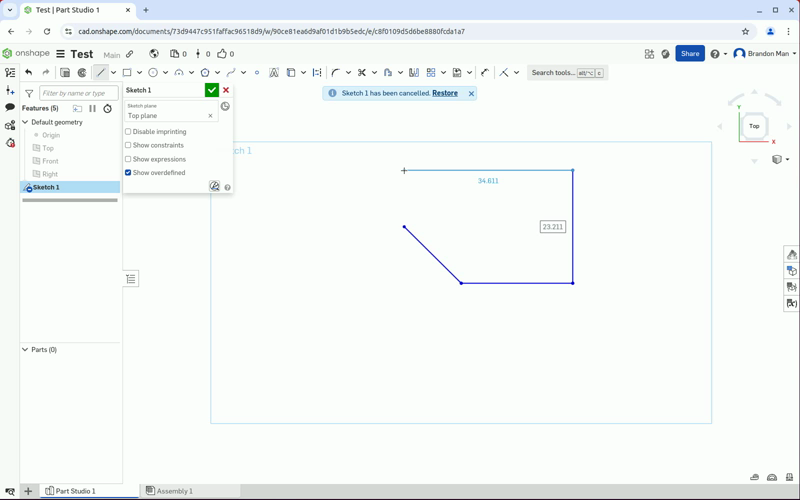
click(404, 170)
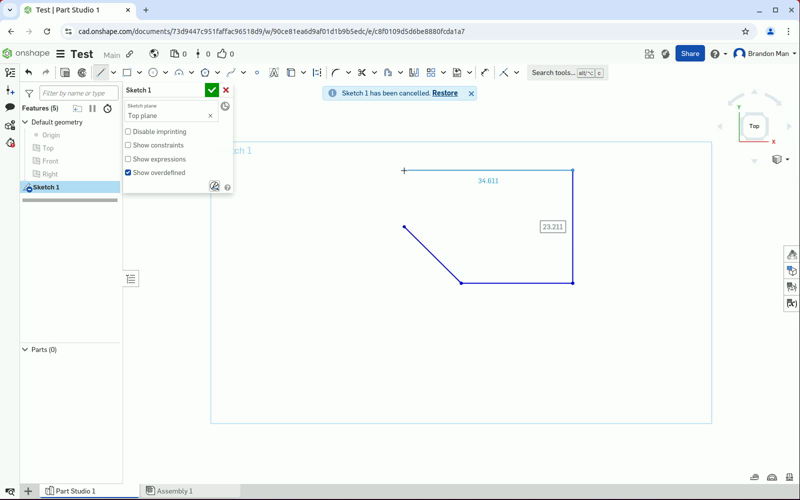
key_up(shift)
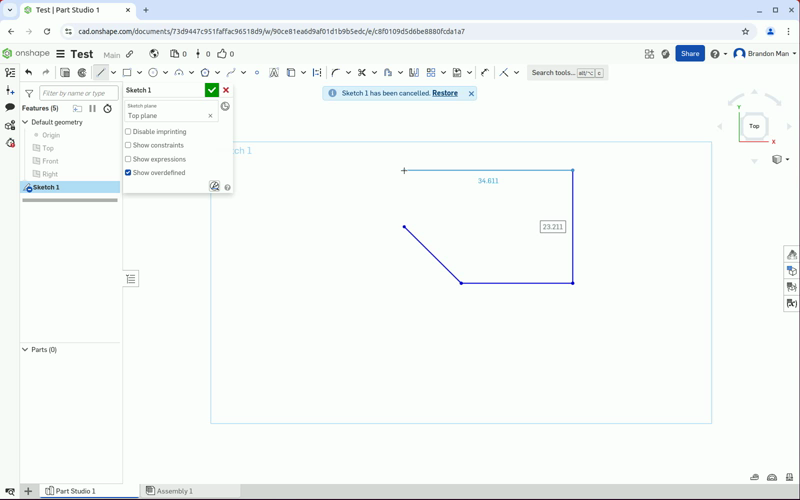
mouse_move(434, 170)
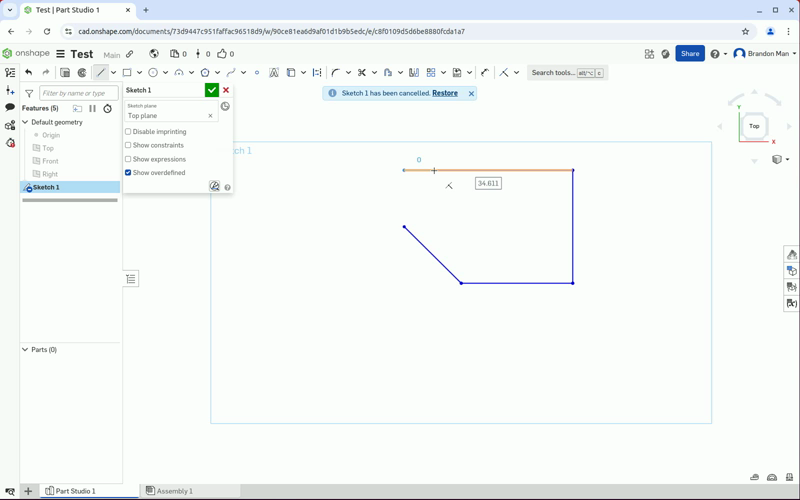
key_down(shift)
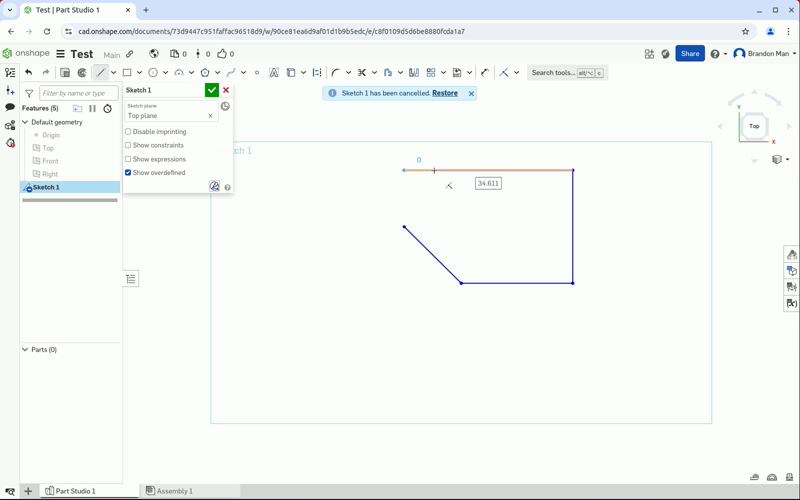
mouse_move(404, 226)
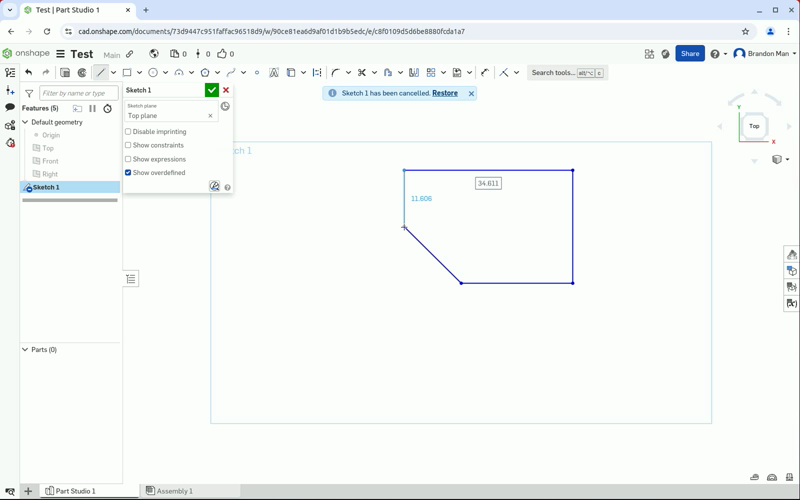
key_up(shift)
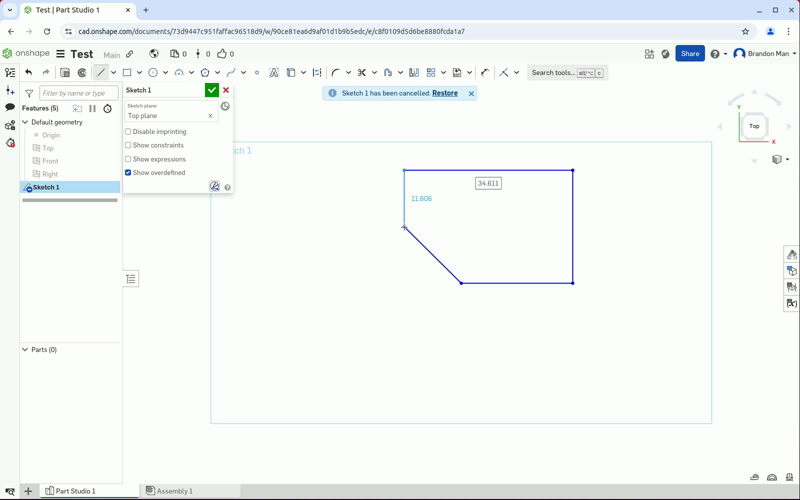
click(404, 226)
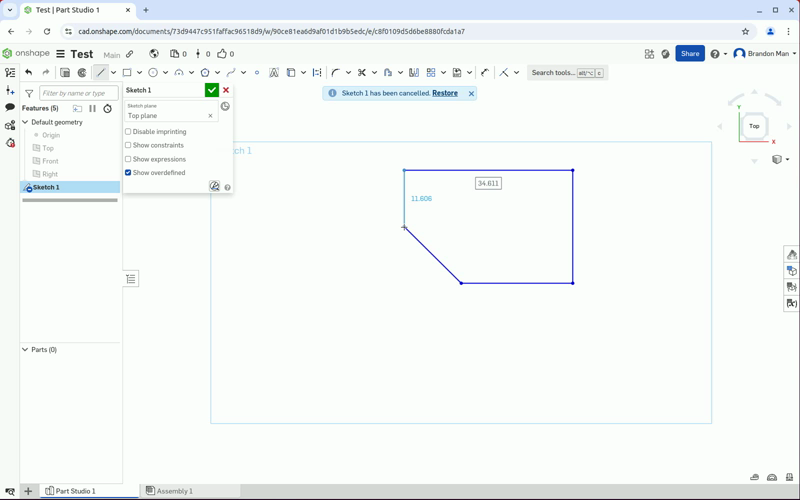
key(esc)
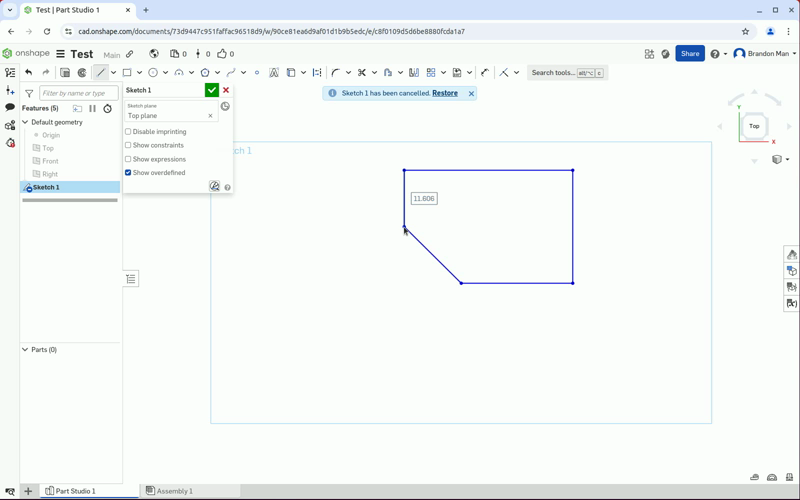
mouse_move(504, 186)
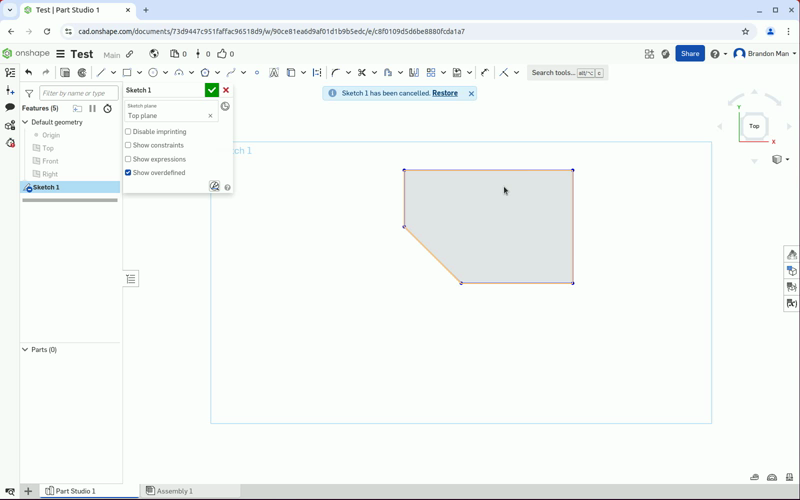
click(504, 186)
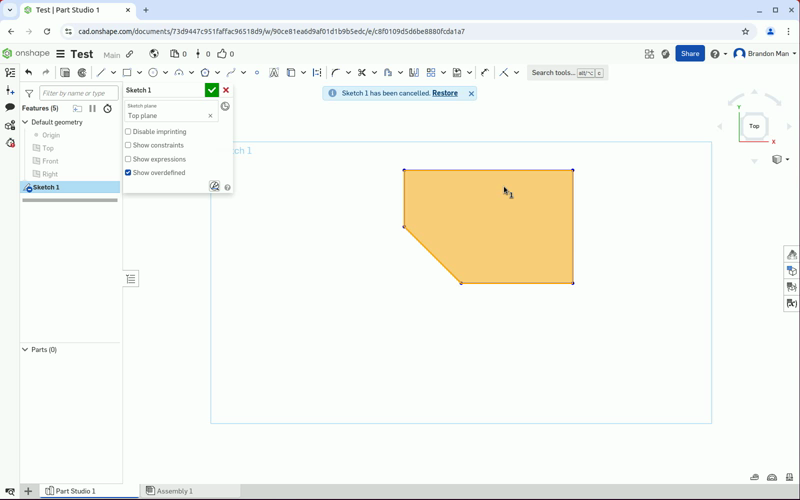
mouse_move(73, 352)
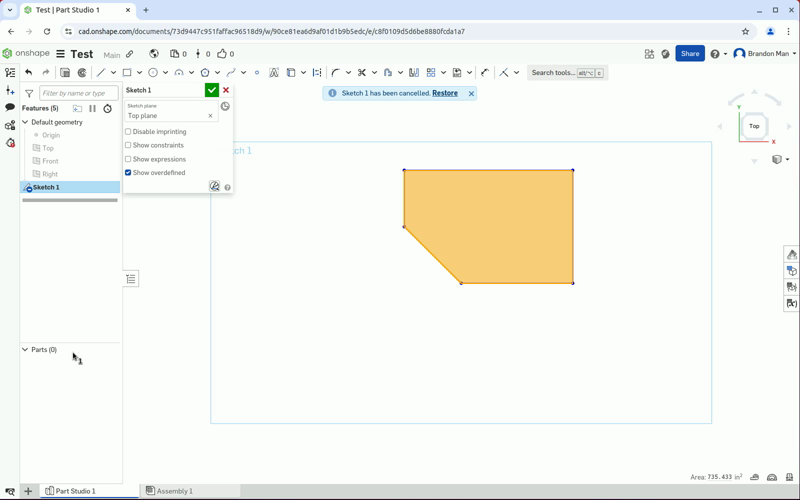
key(shift+y)
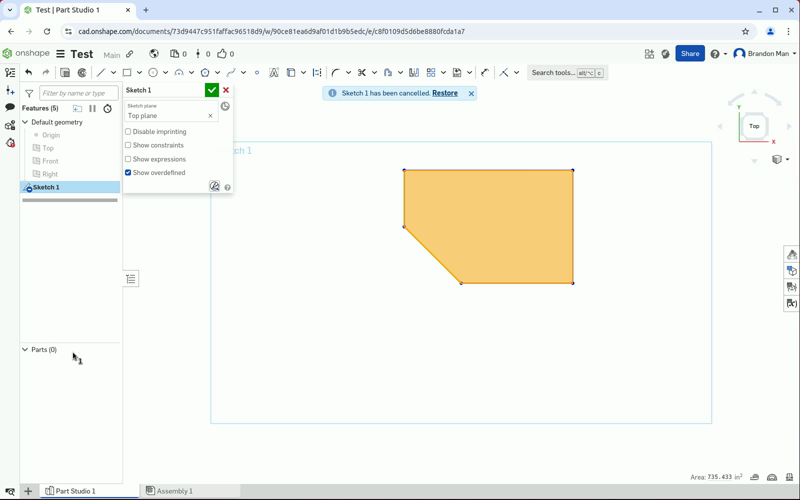
key(shift+e)
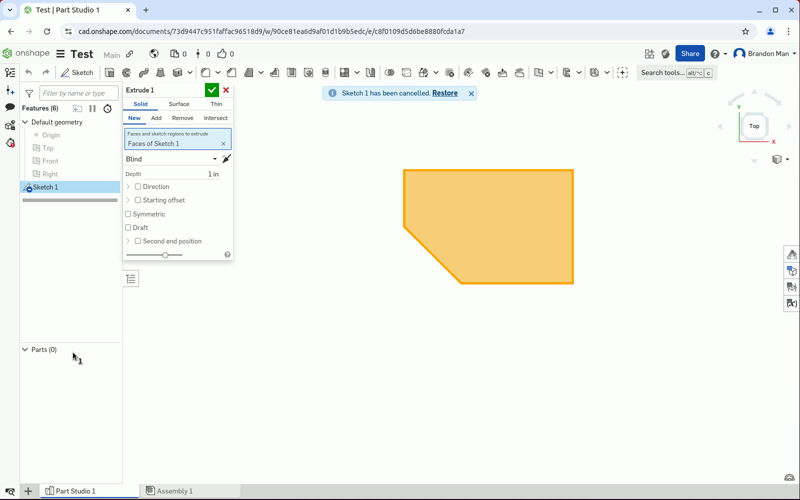
mouse_move(143, 106)
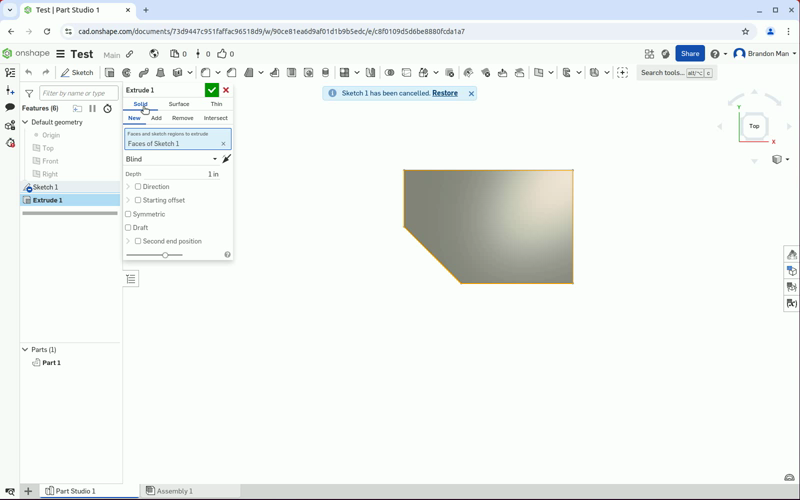
click(143, 106)
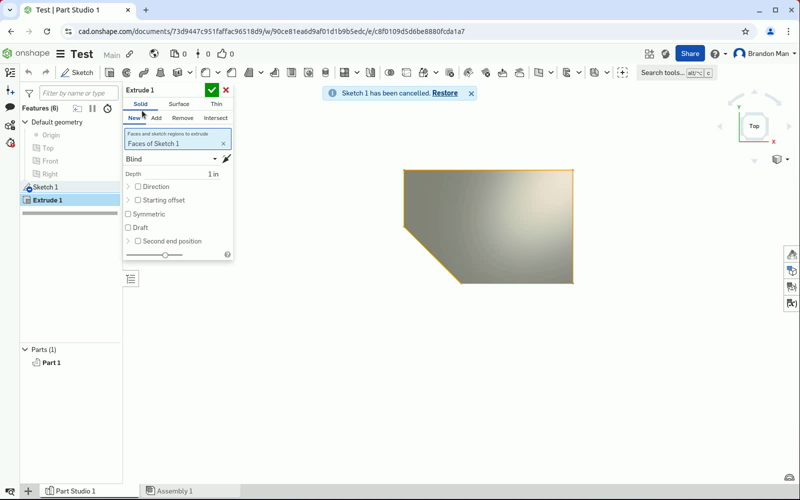
mouse_move(137, 120)
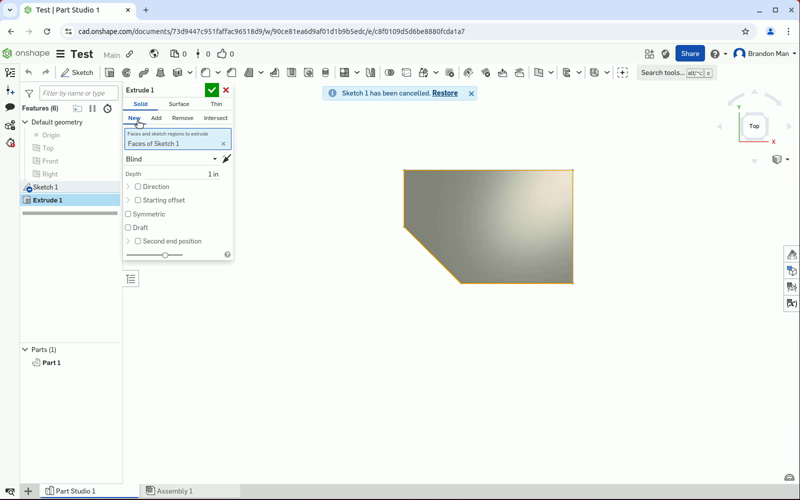
click(137, 120)
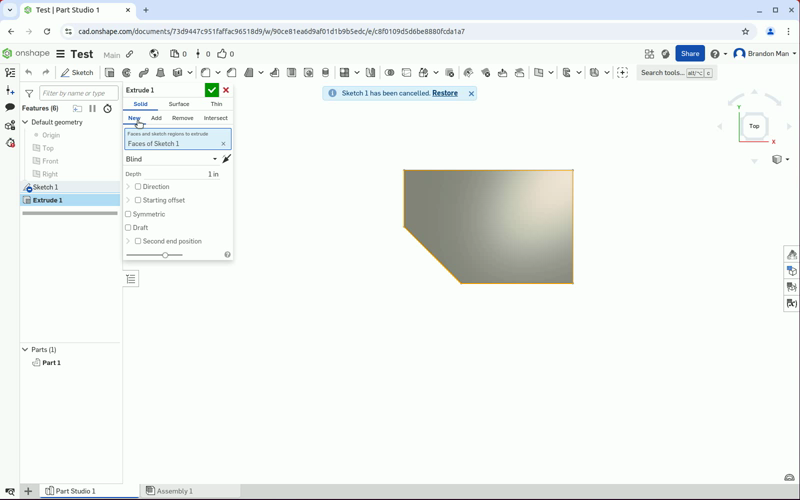
key(tab, 4)
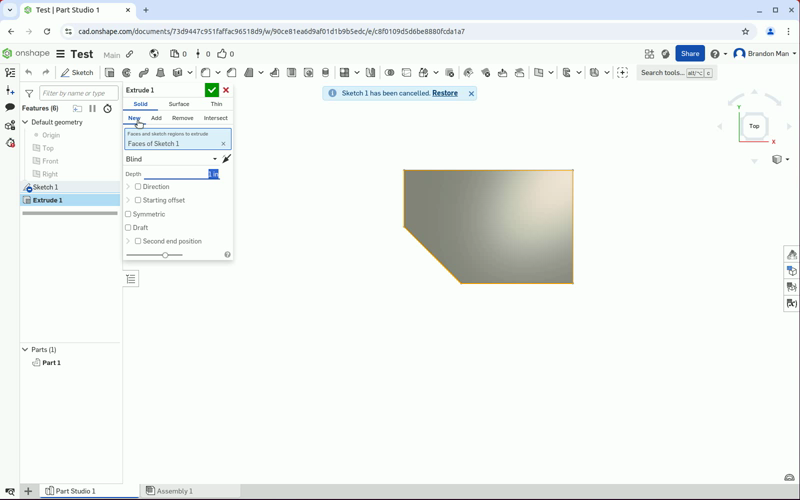
text(23.108)
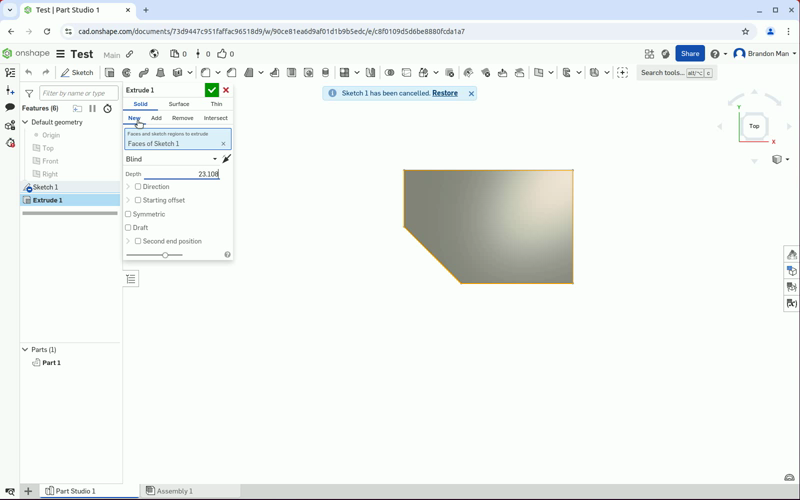
key(enter)
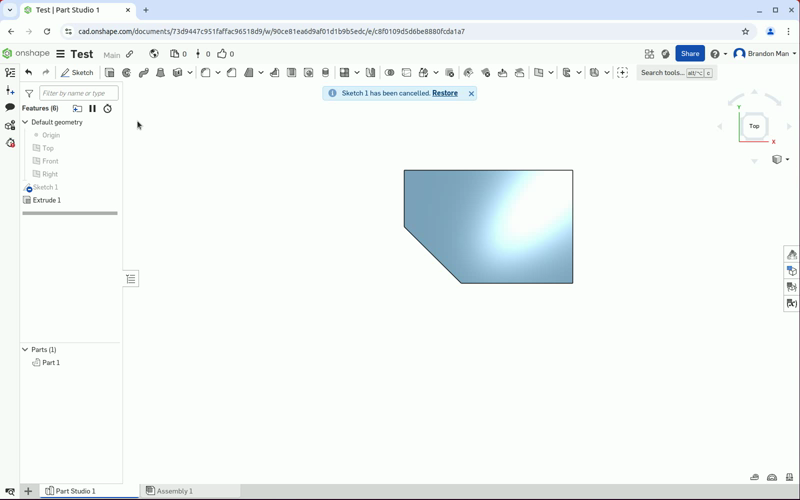
key(shift+h)
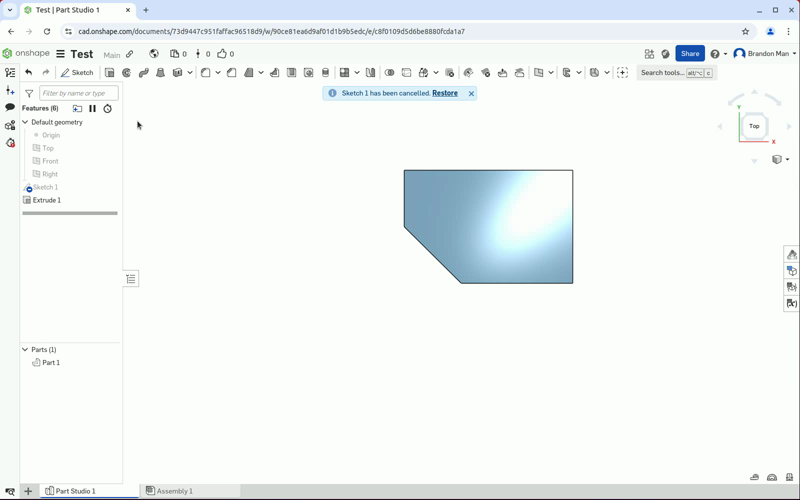
key(shift+h)
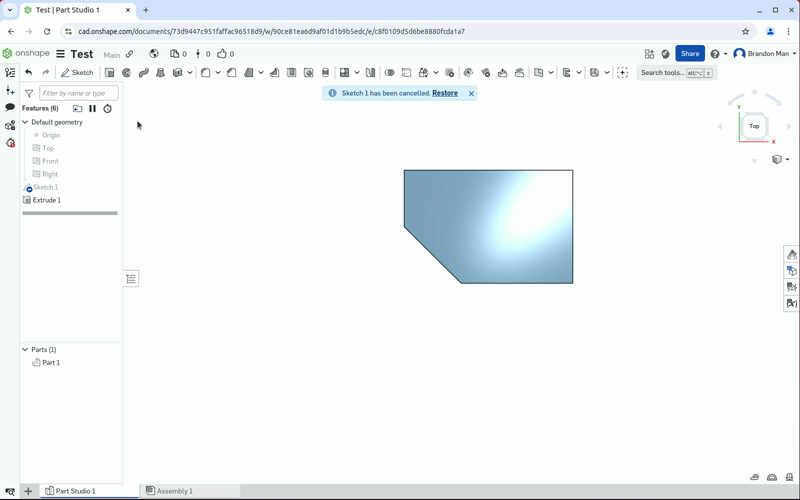
mouse_move(73, 189)
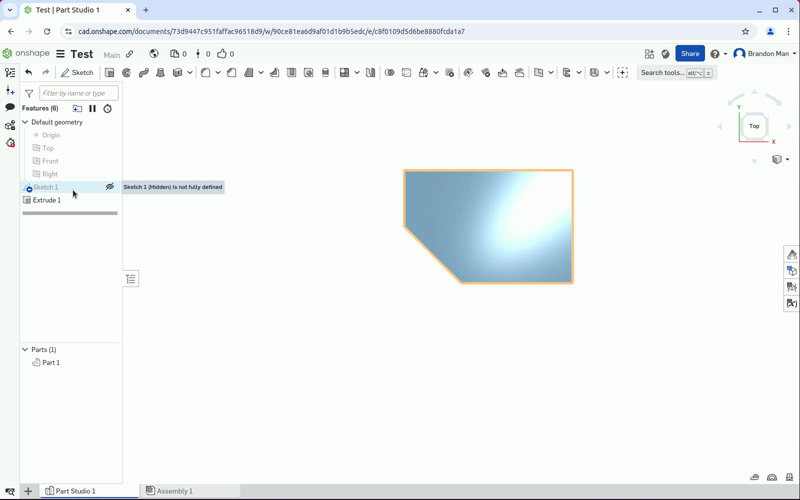
click(73, 189)
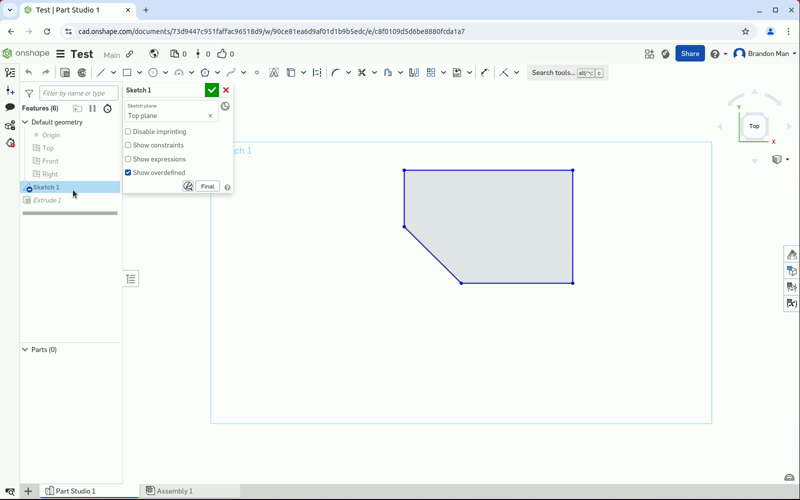
mouse_move(229, 92)
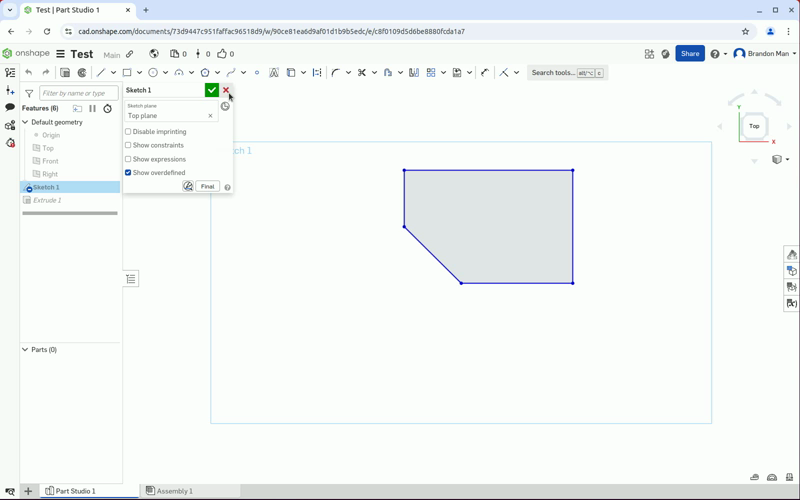
click(229, 92)
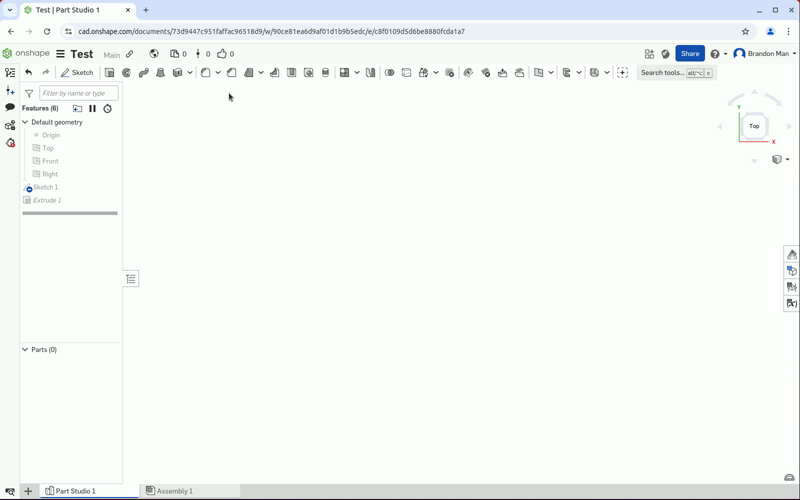
mouse_move(541, 75)
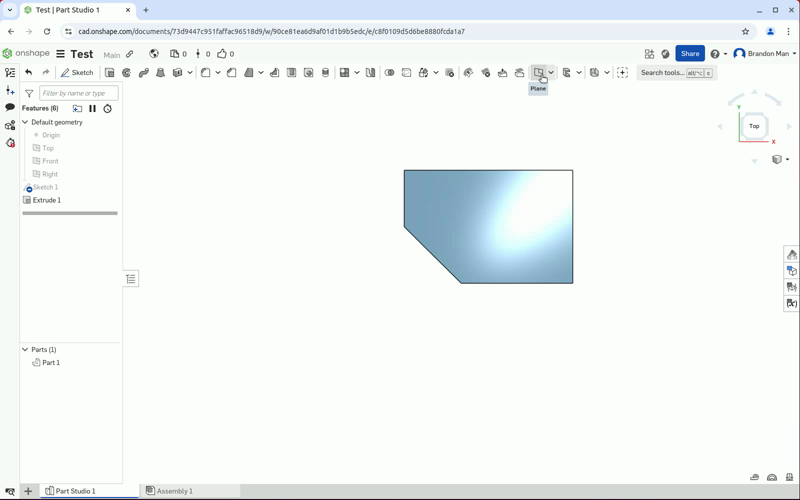
click(541, 75)
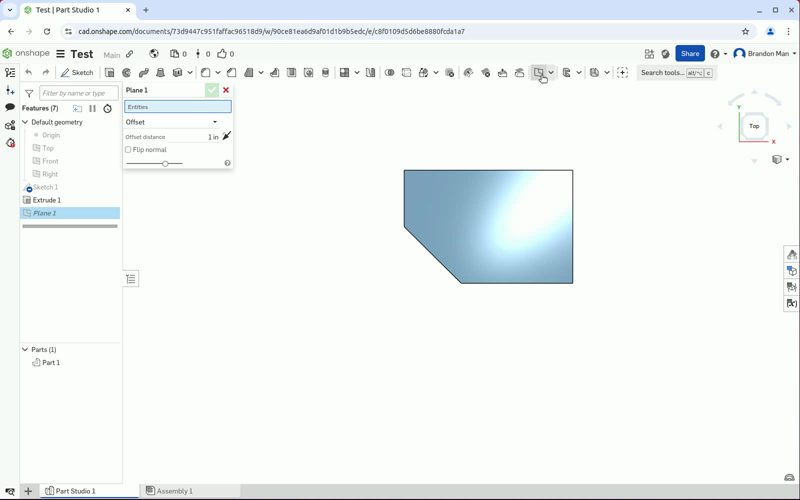
mouse_move(73, 150)
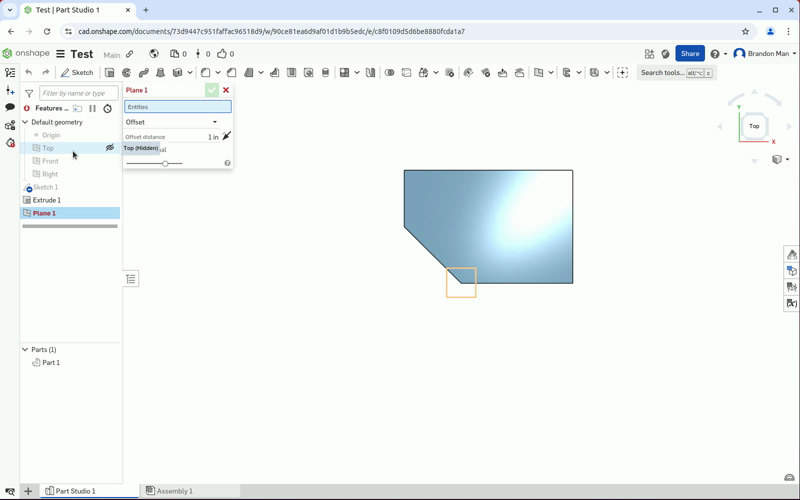
click(73, 150)
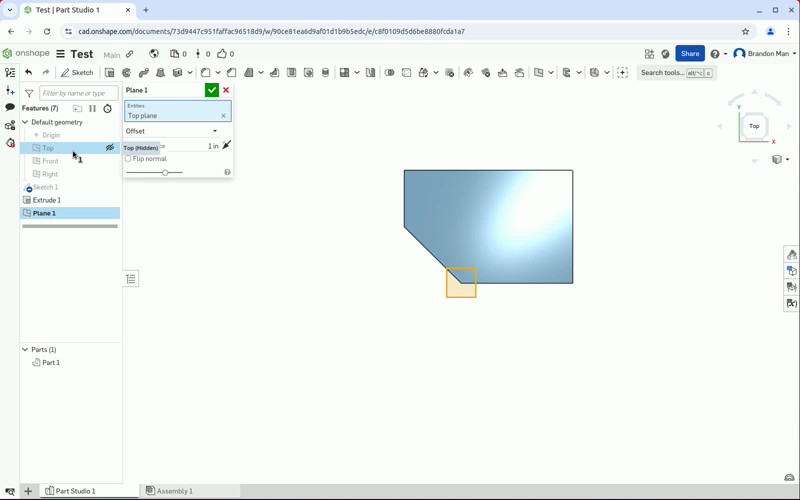
key(tab, 2)
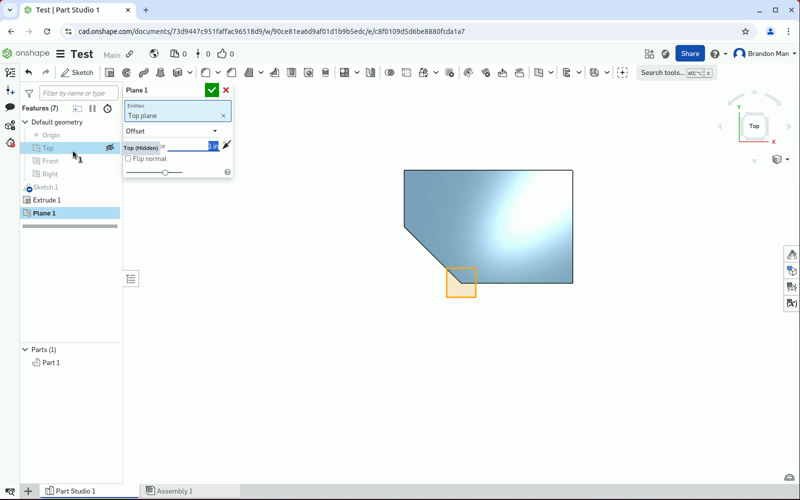
text(23.108)
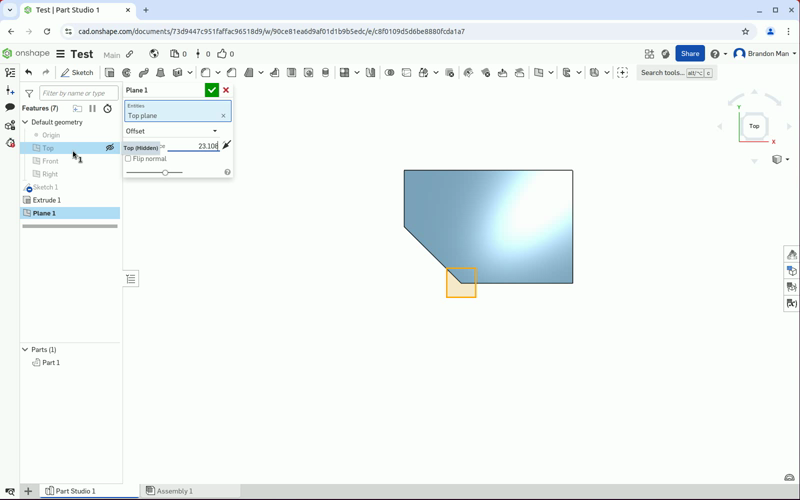
key(enter, 2)
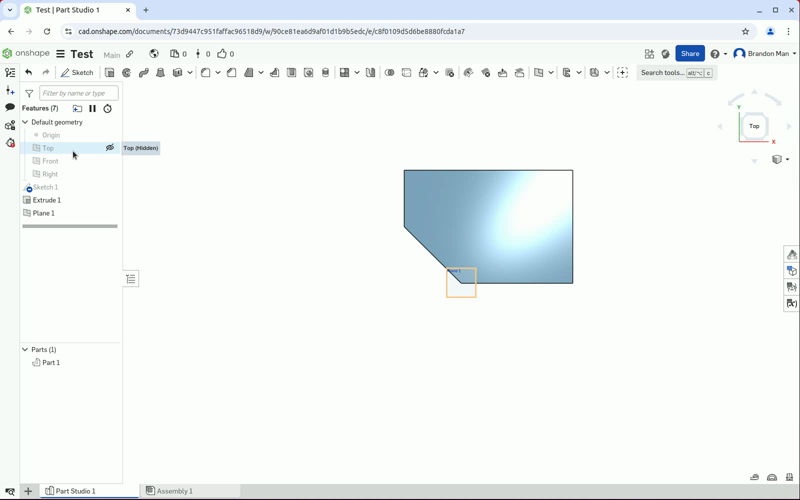
key(shift+s)
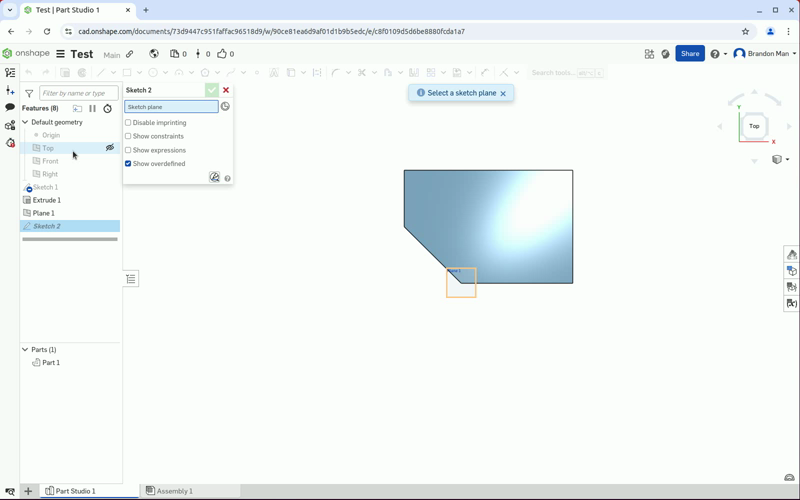
mouse_move(73, 215)
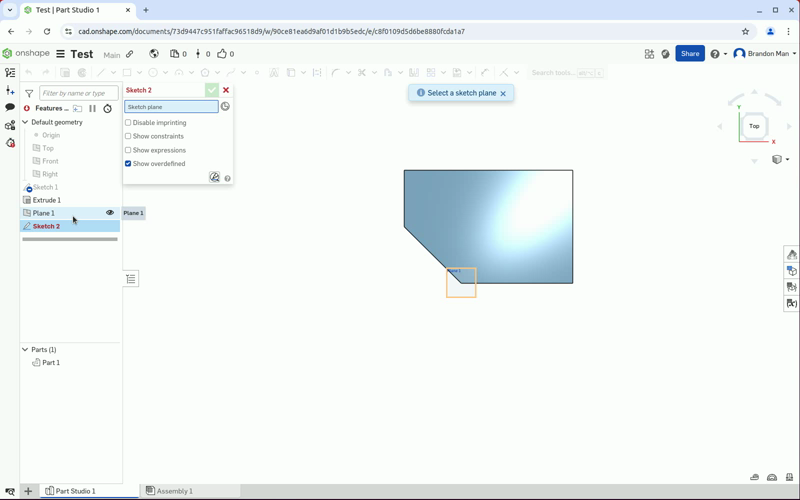
click(73, 215)
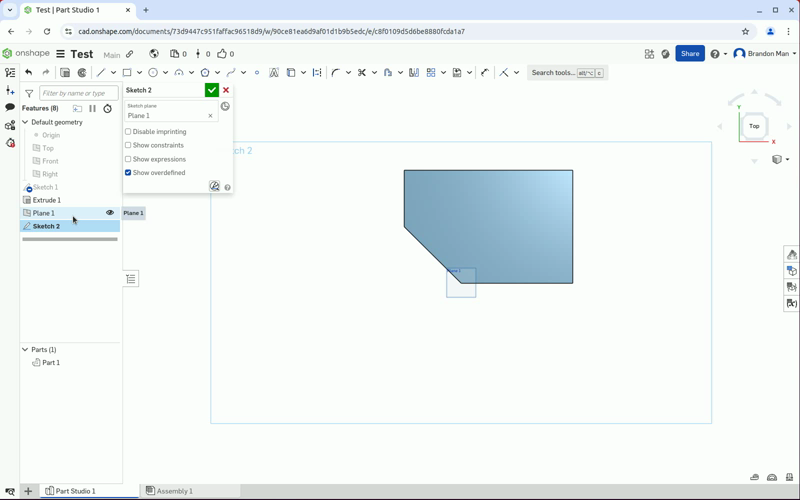
mouse_move(73, 352)
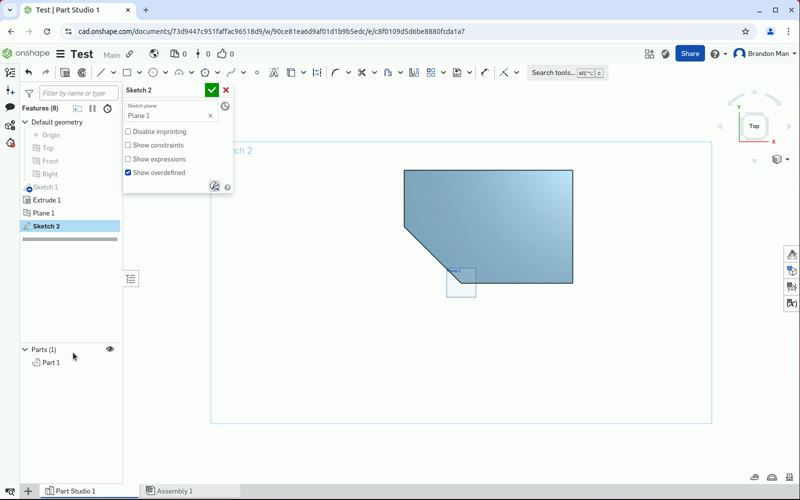
key(y)
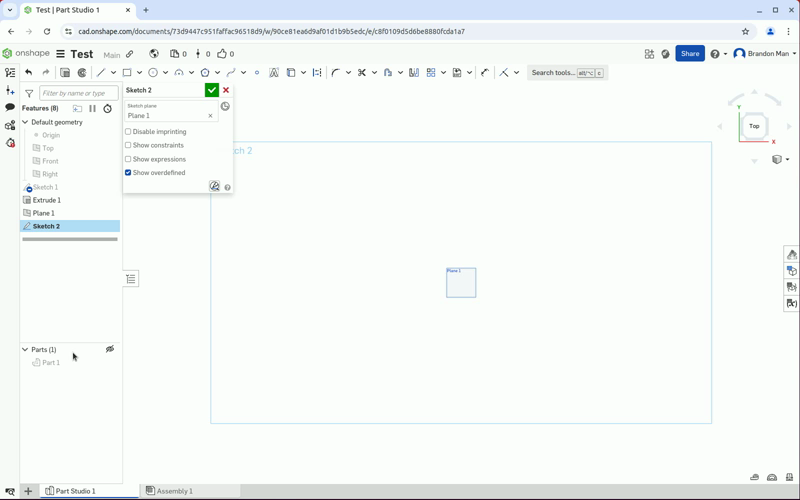
key(l)
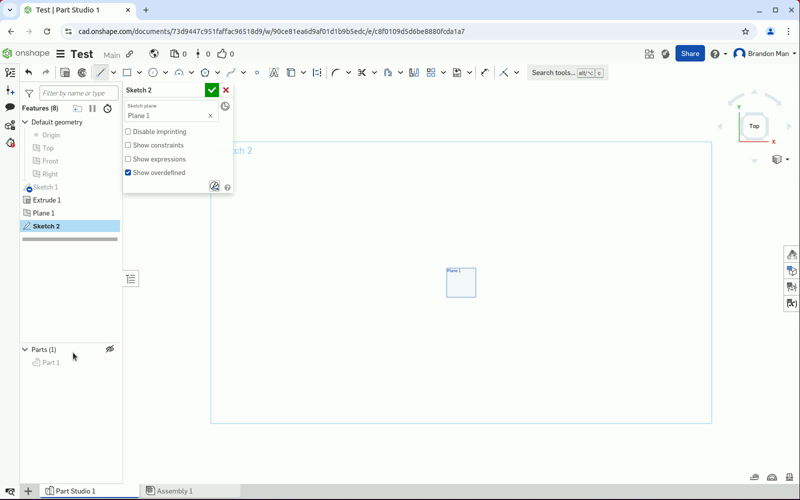
key_down(shift)
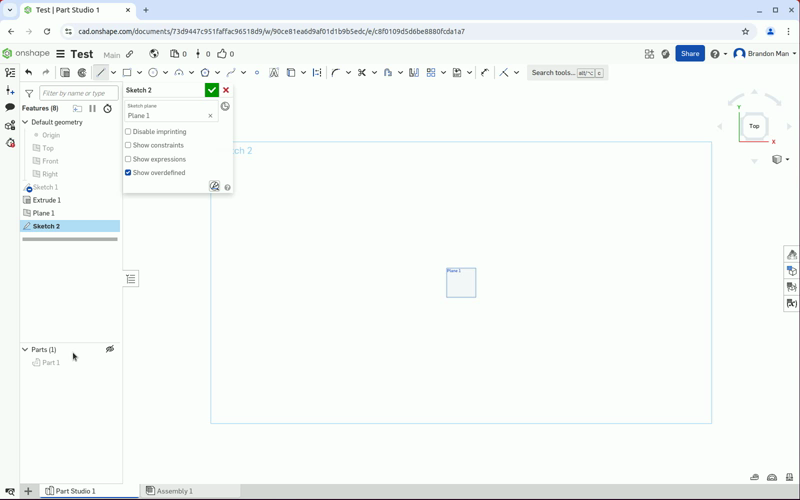
mouse_move(516, 282)
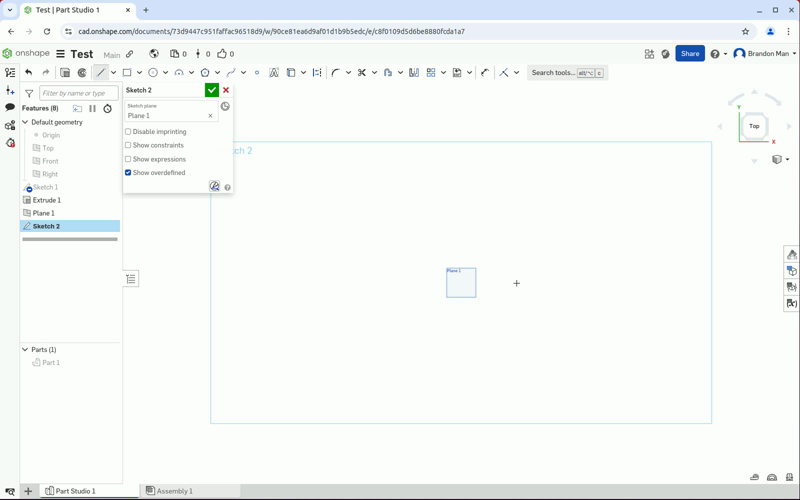
click(516, 282)
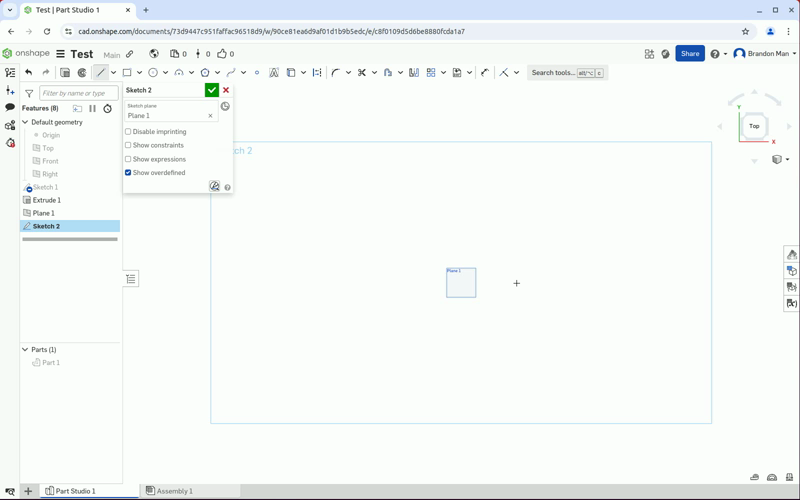
key_up(shift)
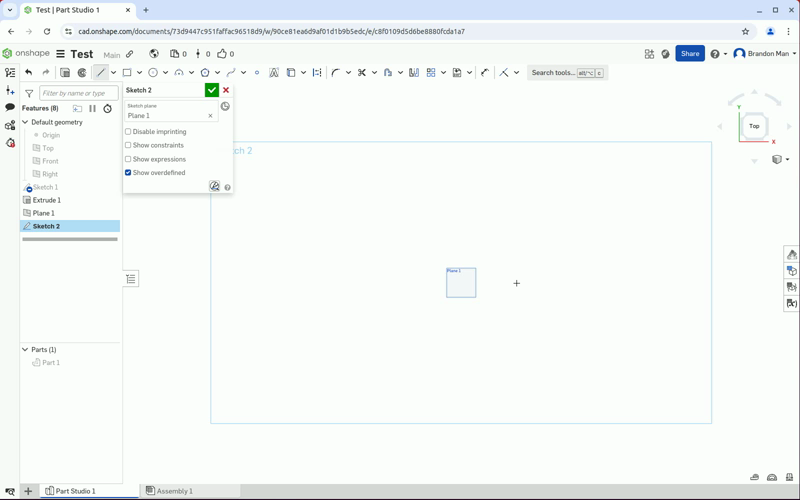
key_down(shift)
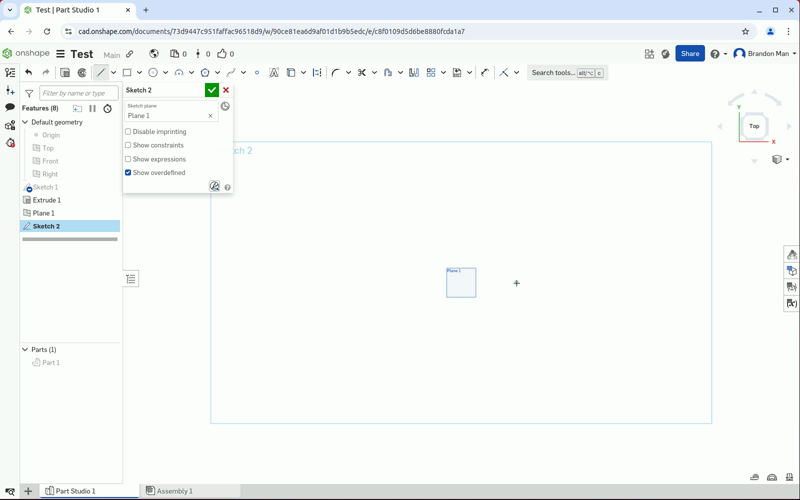
mouse_move(546, 282)
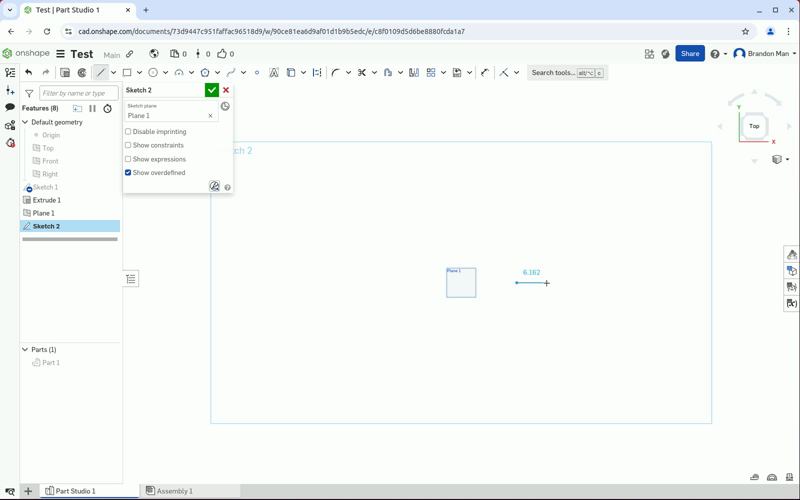
mouse_move(573, 282)
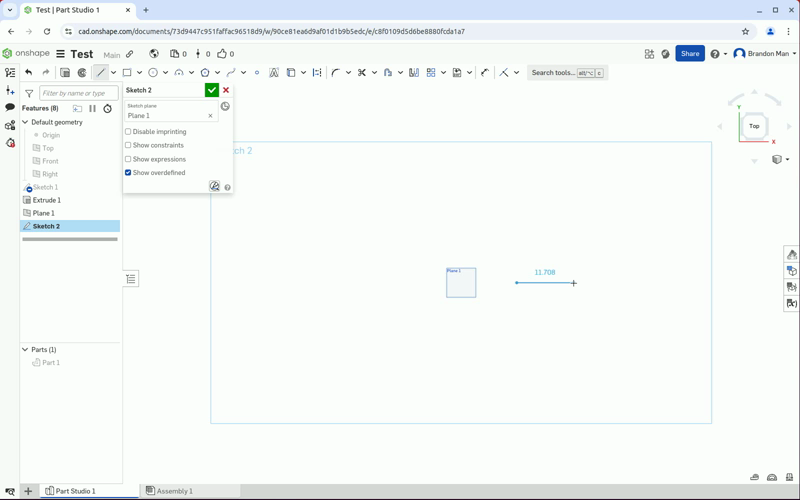
click(573, 282)
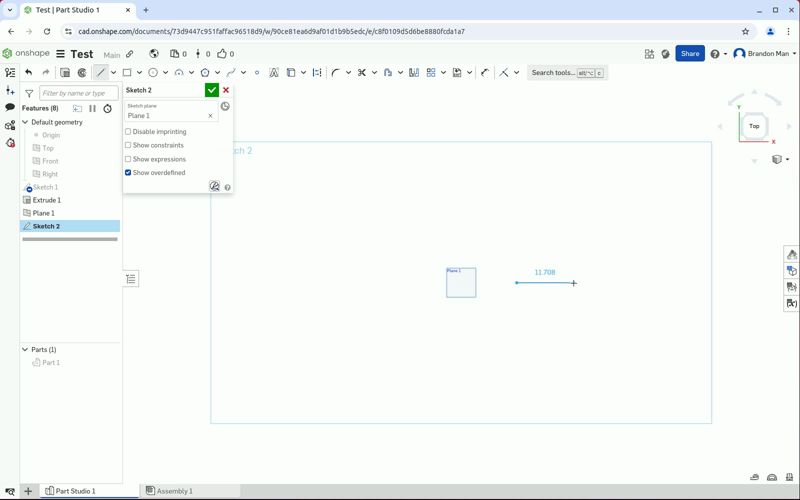
key_up(shift)
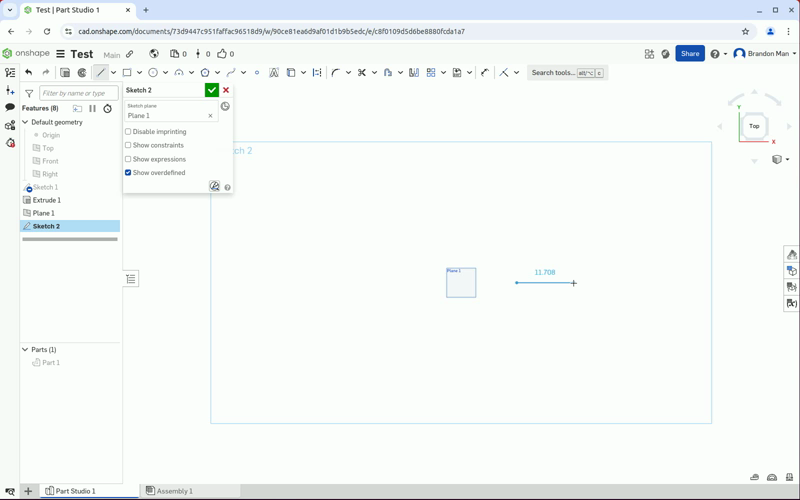
key_down(shift)
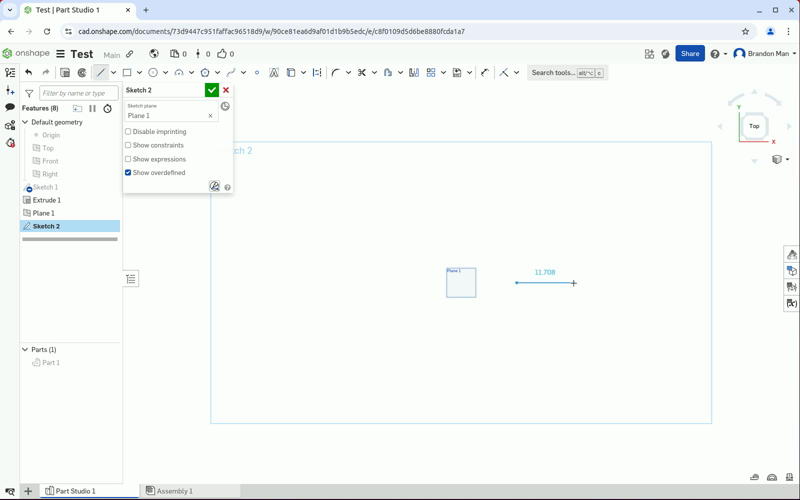
mouse_move(573, 170)
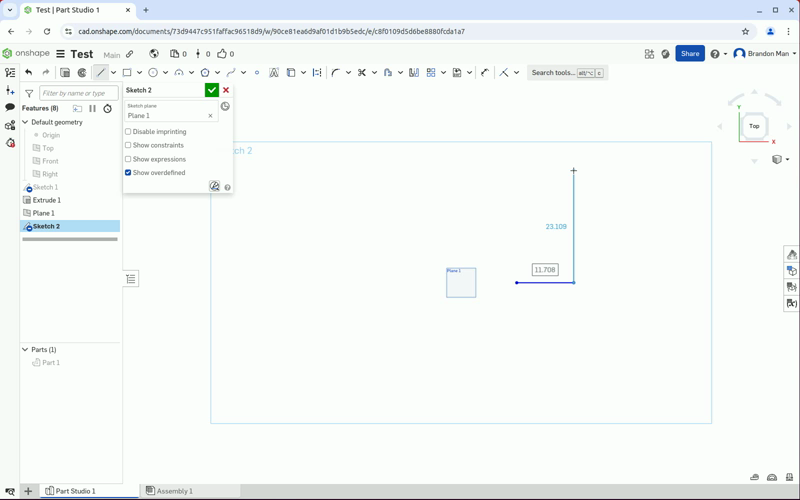
click(573, 170)
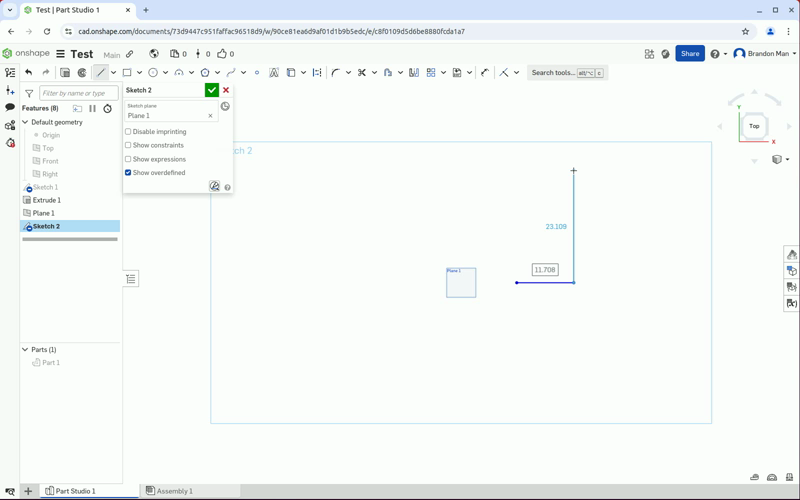
key_up(shift)
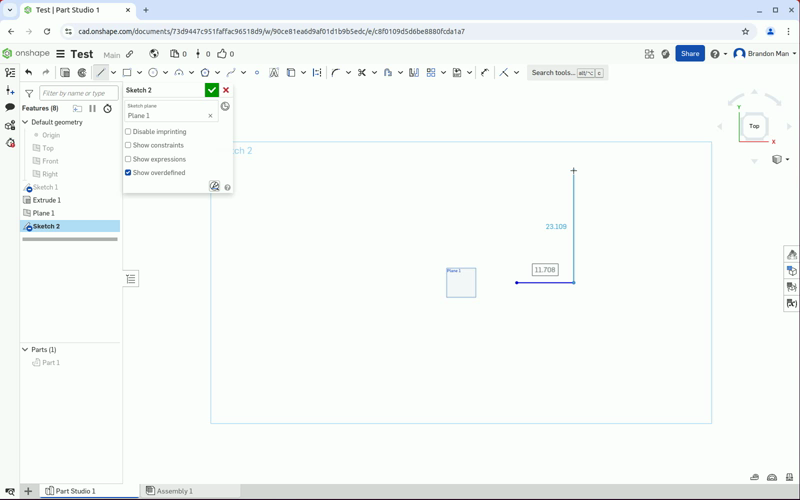
key_down(shift)
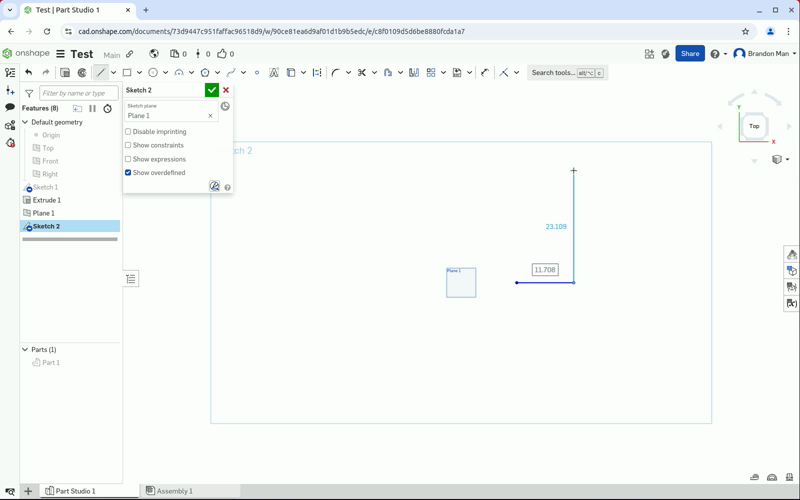
mouse_move(589, 170)
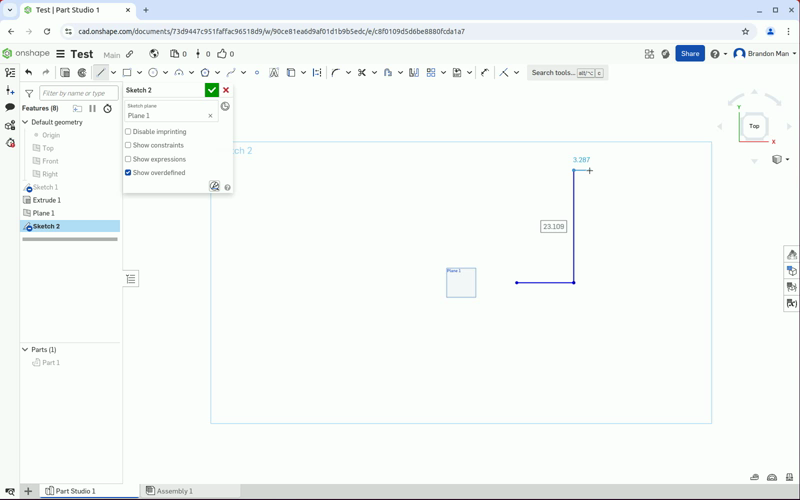
mouse_move(516, 170)
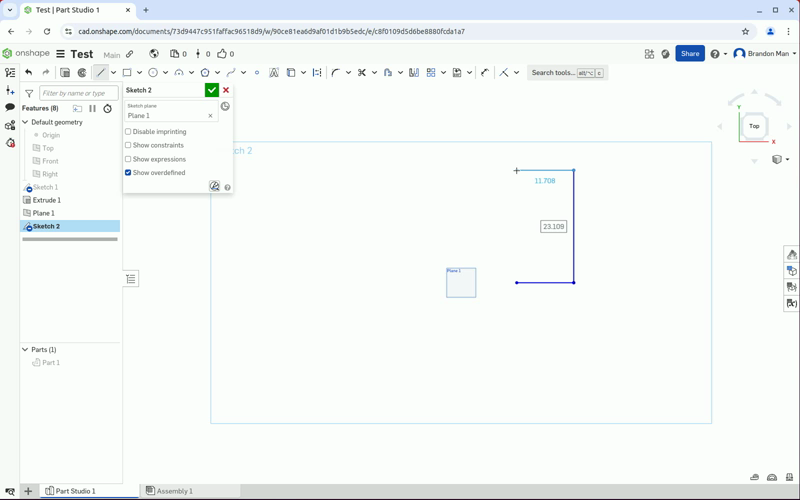
click(516, 170)
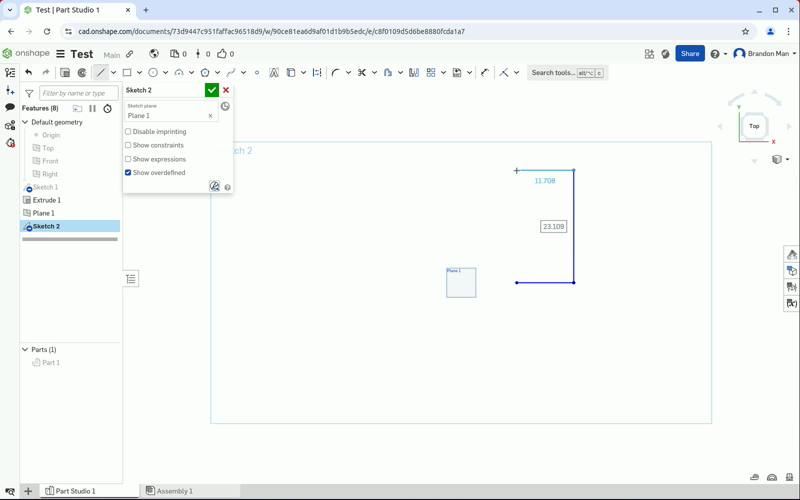
key_up(shift)
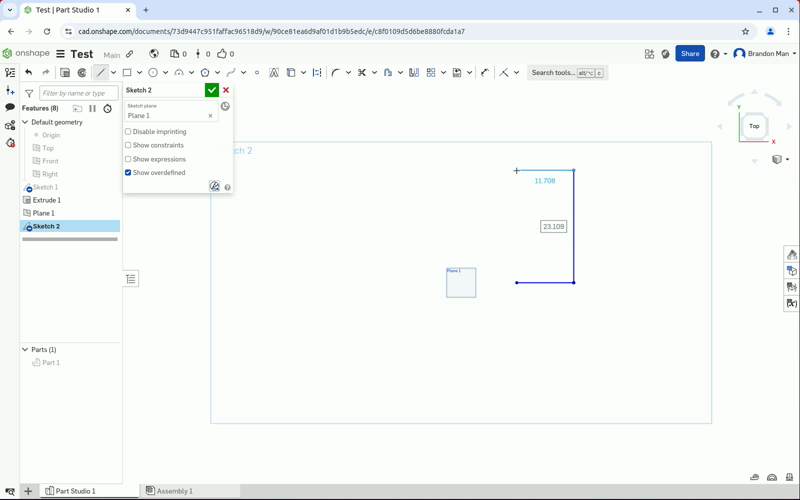
key_down(shift)
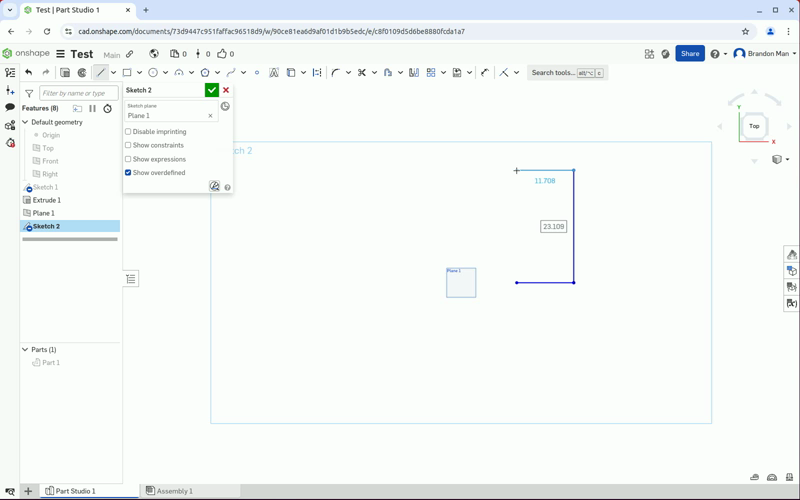
mouse_move(516, 282)
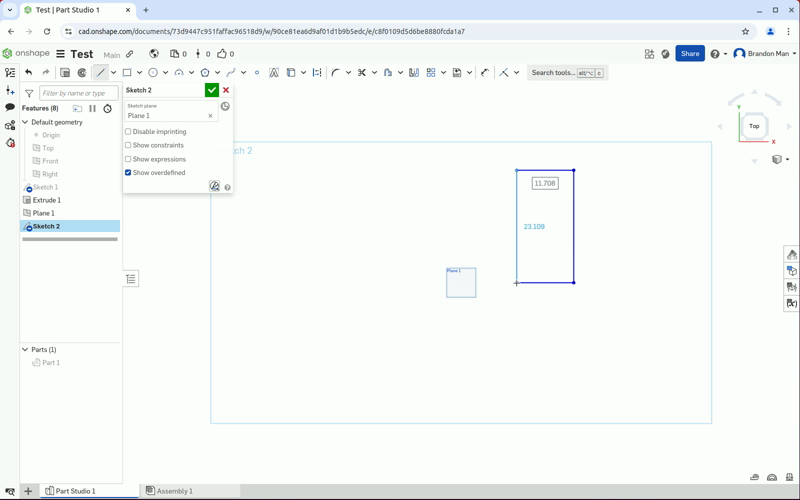
key_up(shift)
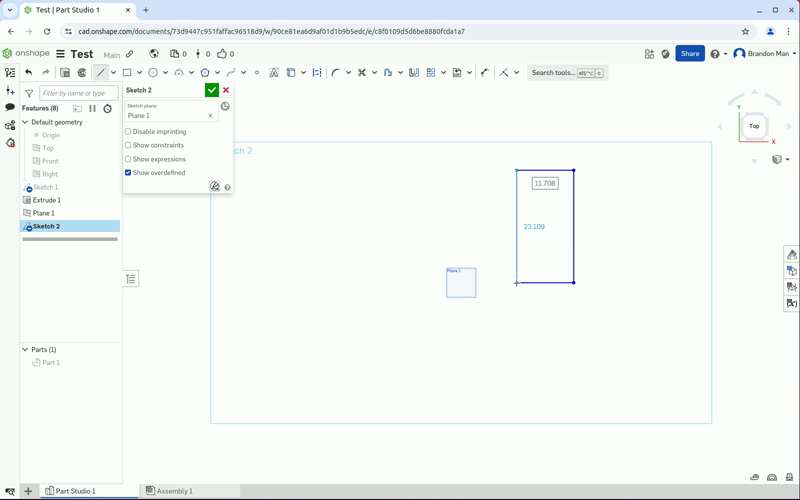
click(516, 282)
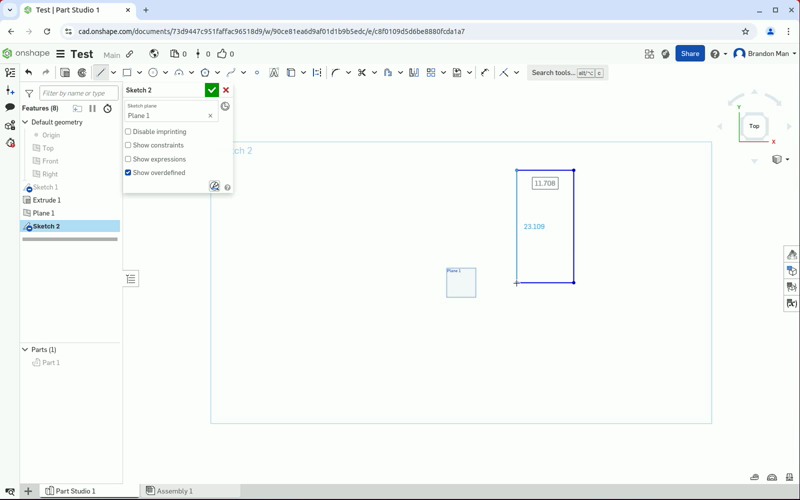
key(esc)
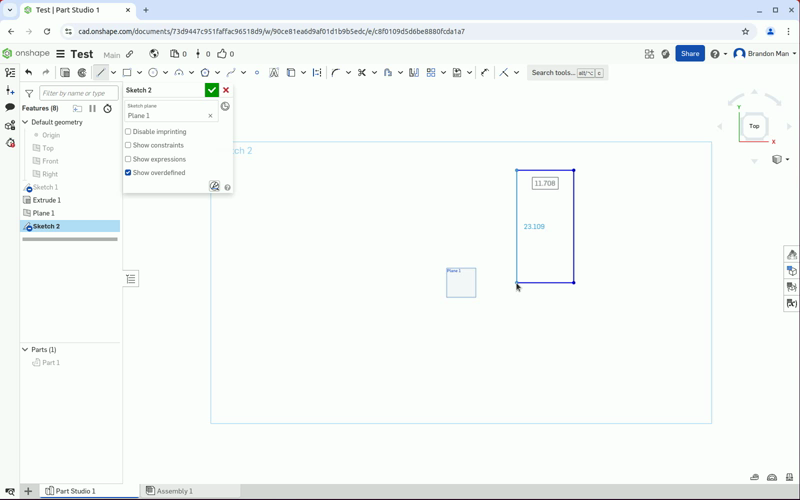
mouse_move(534, 222)
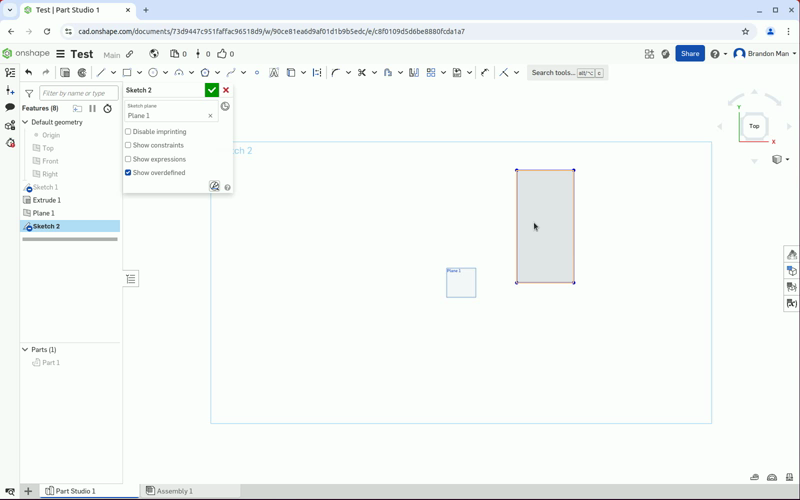
click(534, 222)
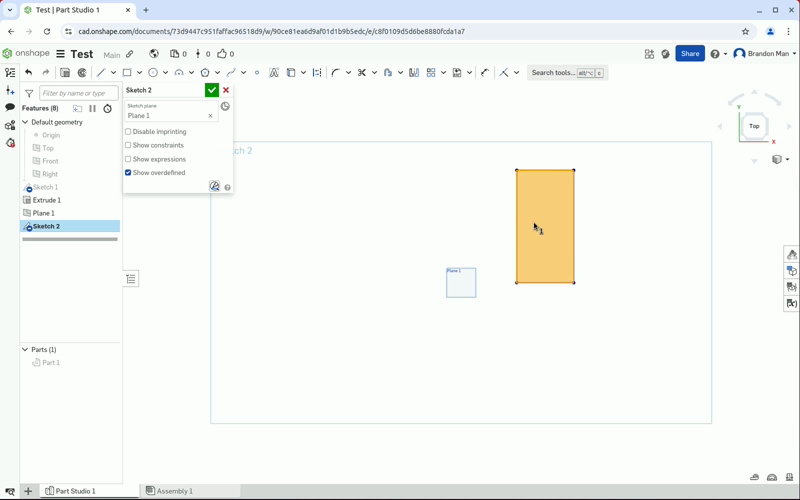
mouse_move(73, 352)
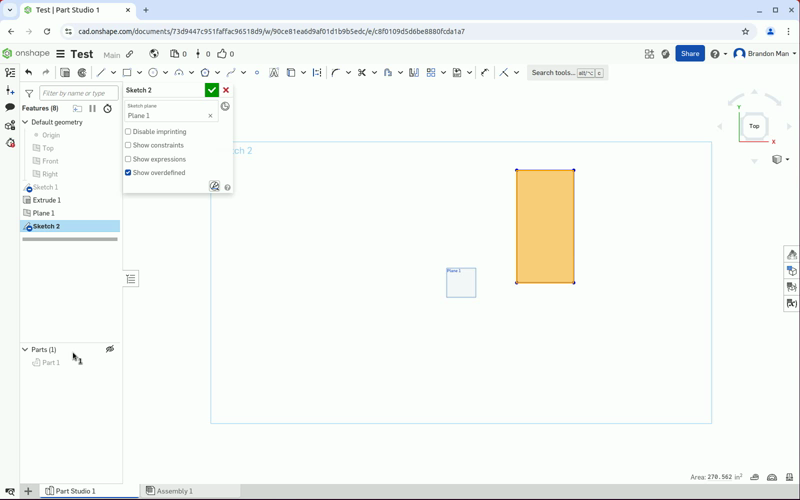
key(shift+y)
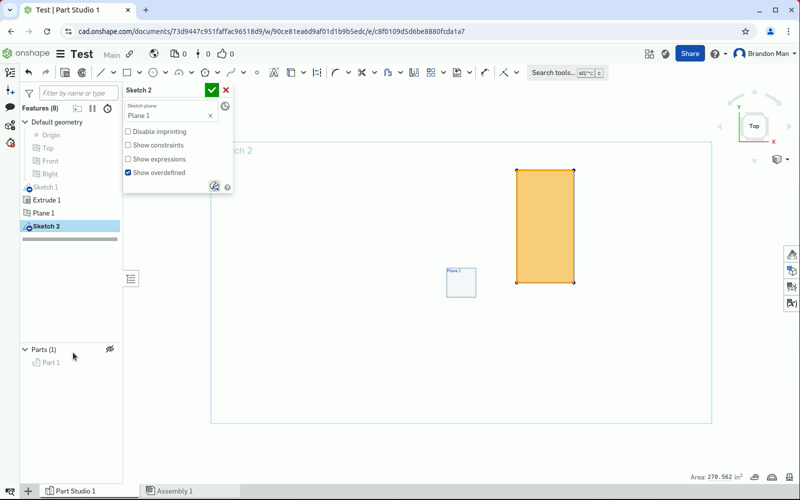
key(shift+e)
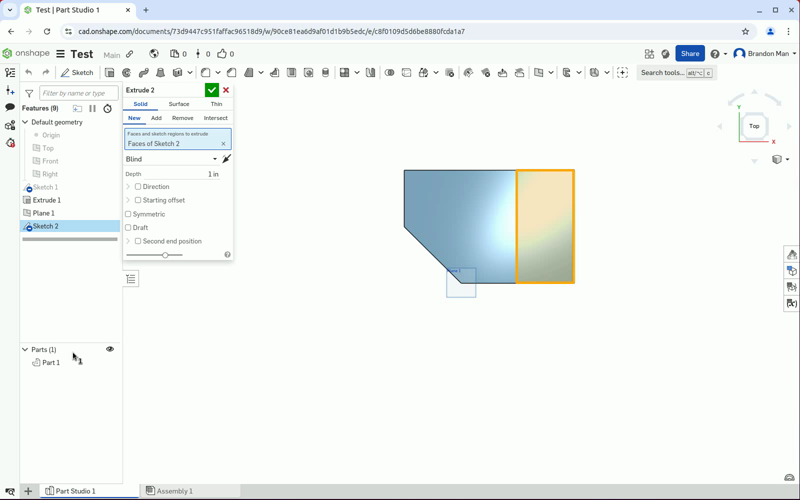
mouse_move(143, 106)
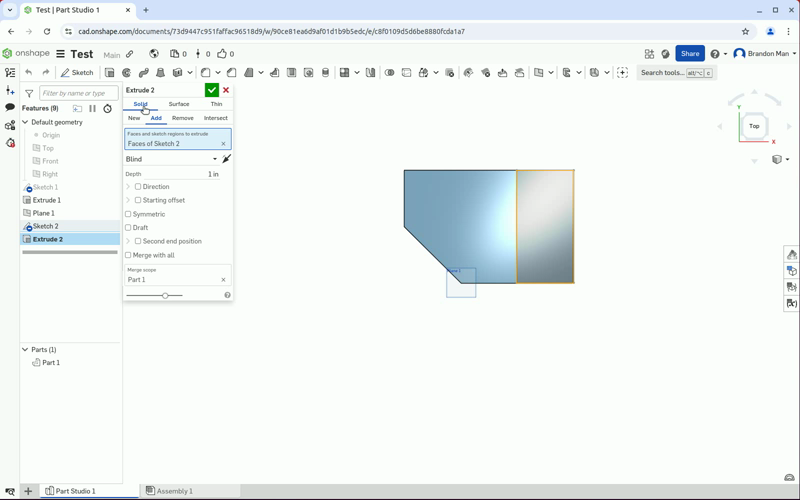
click(143, 106)
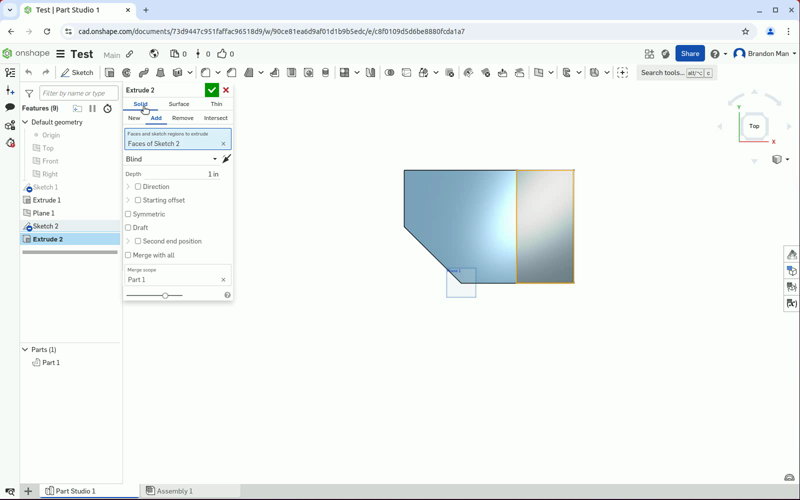
mouse_move(186, 120)
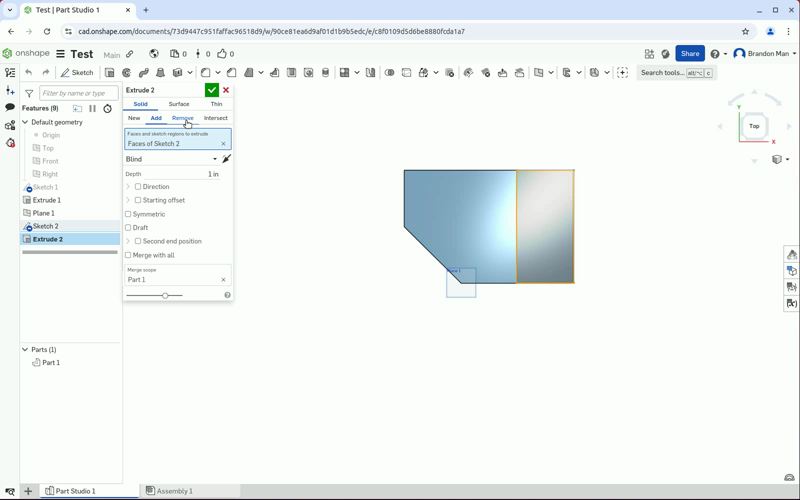
click(186, 120)
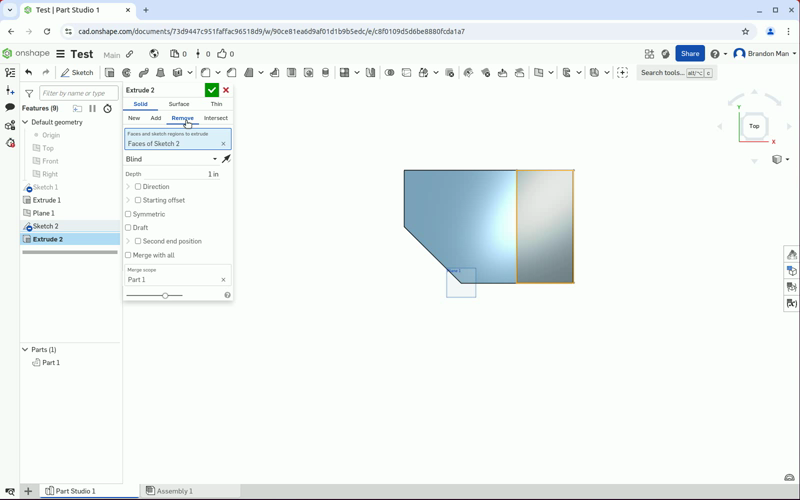
key(tab, 4)
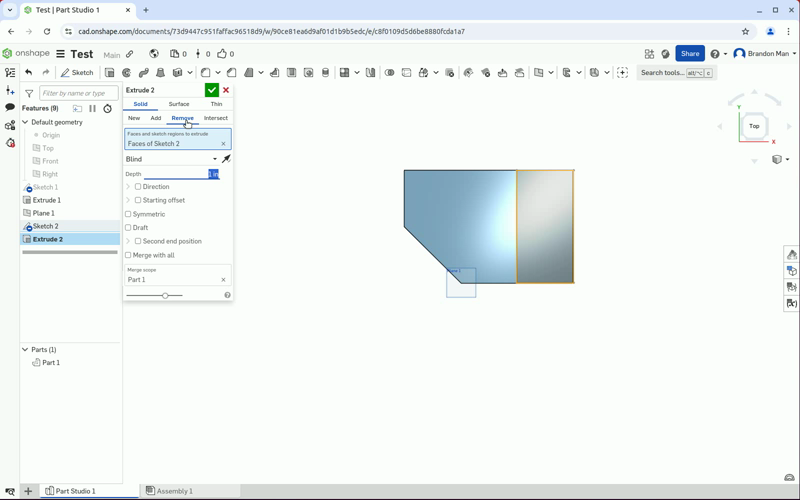
text(11.554)
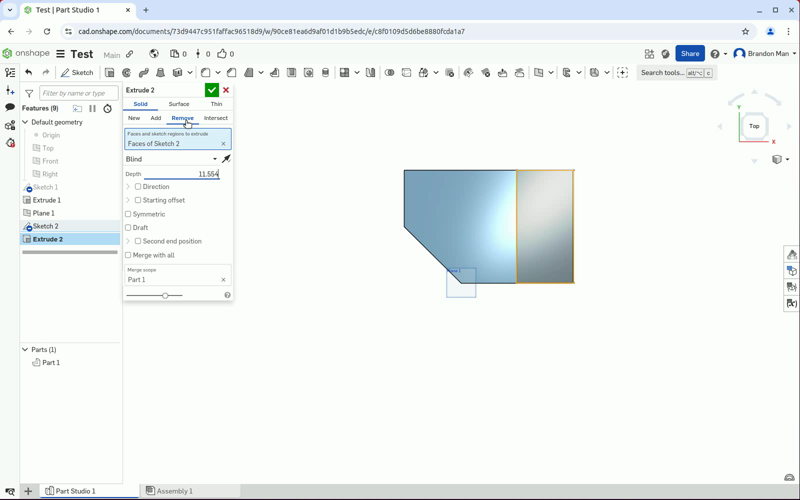
key(tab, 6)
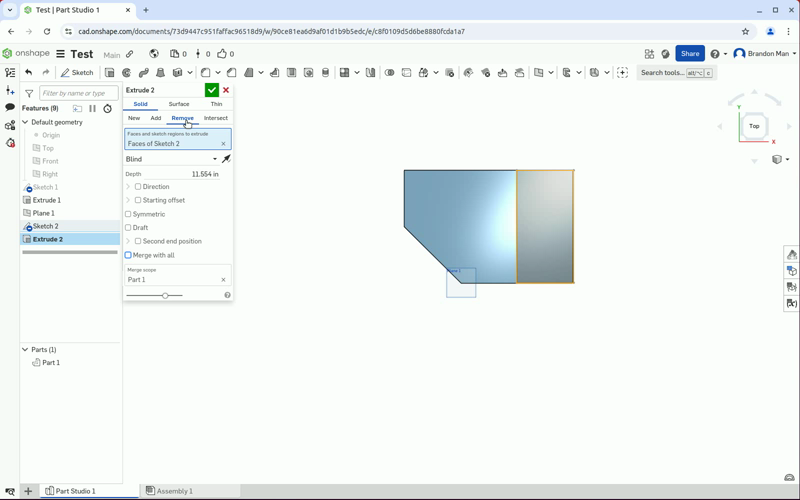
key(space)
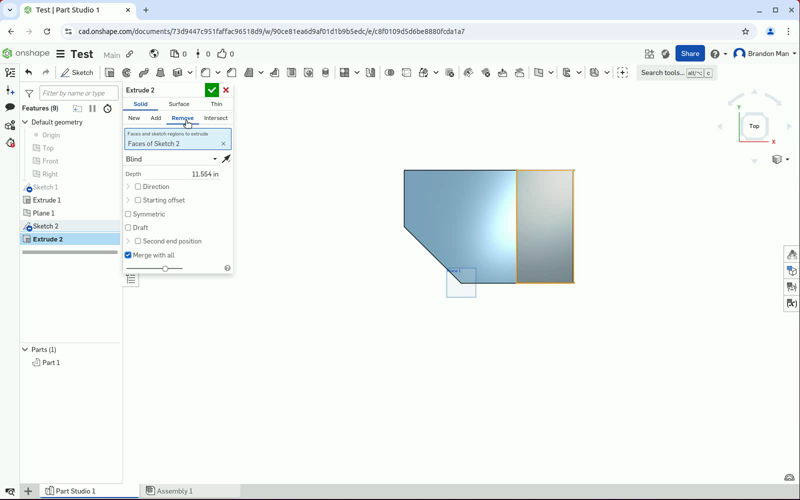
key(enter)
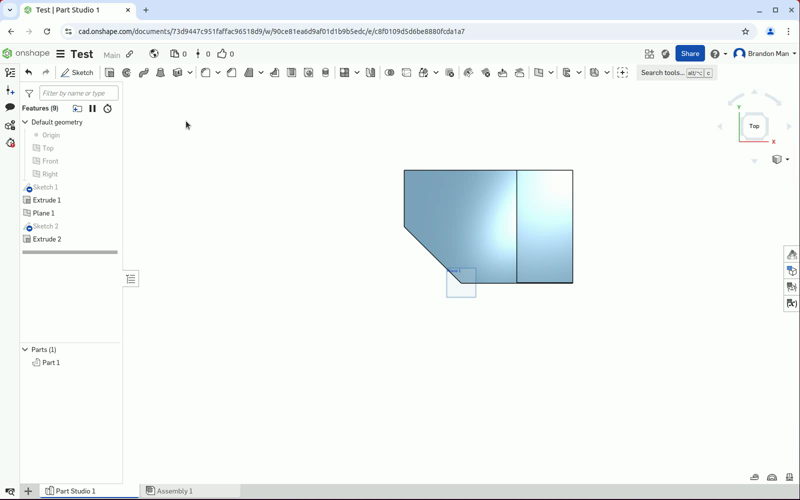
key(shift+h)
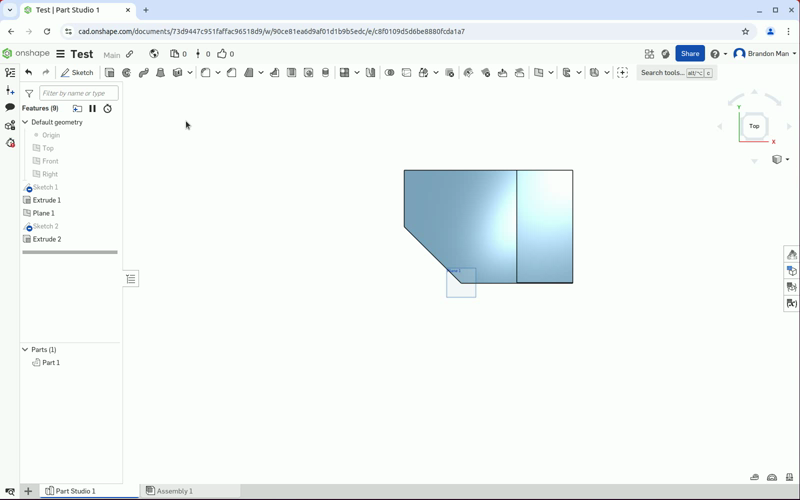
key(shift+h)
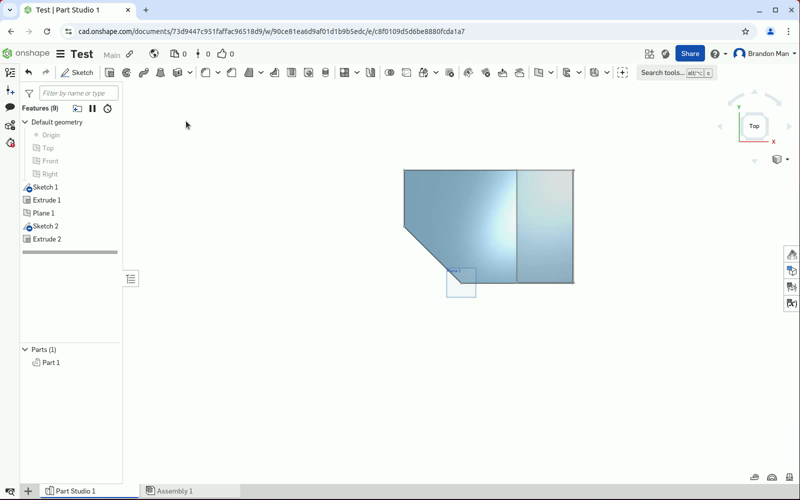
key(shift+7)
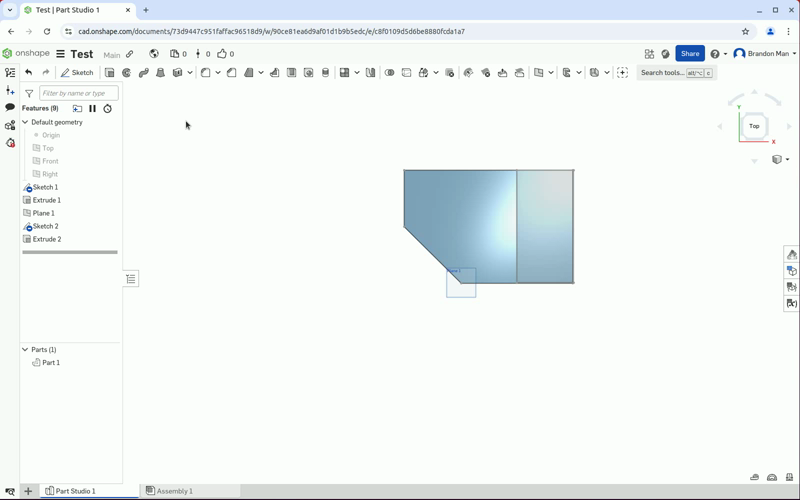
key(up, 3)
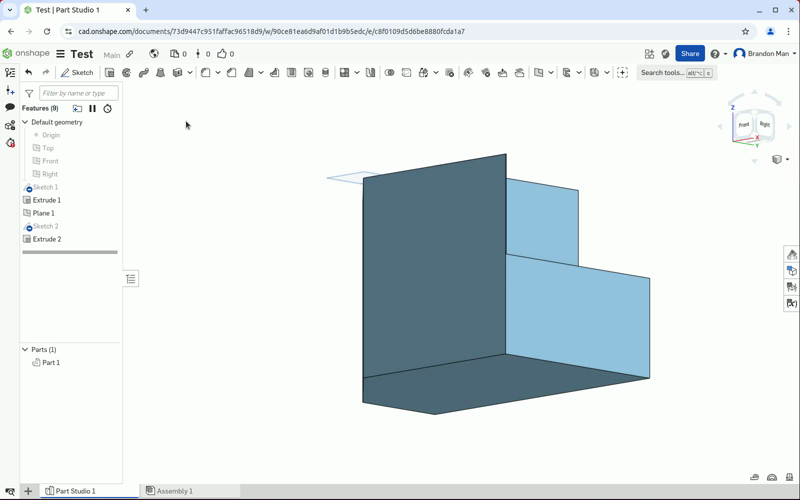
key(left, 3)
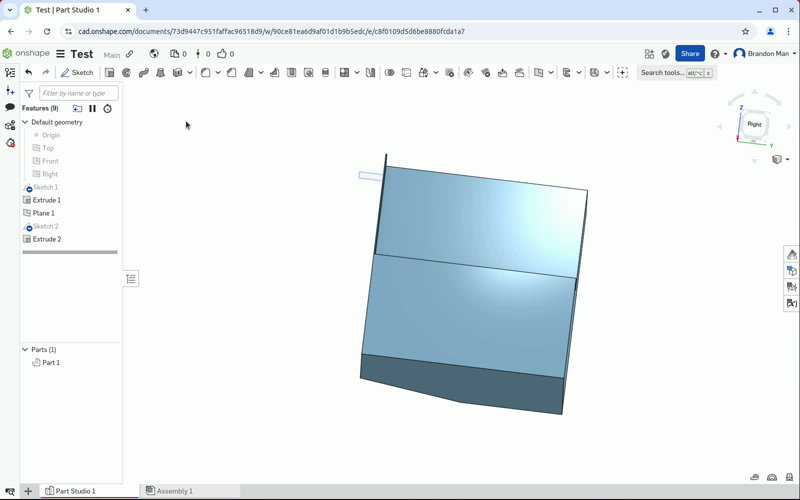
key(right, 3)
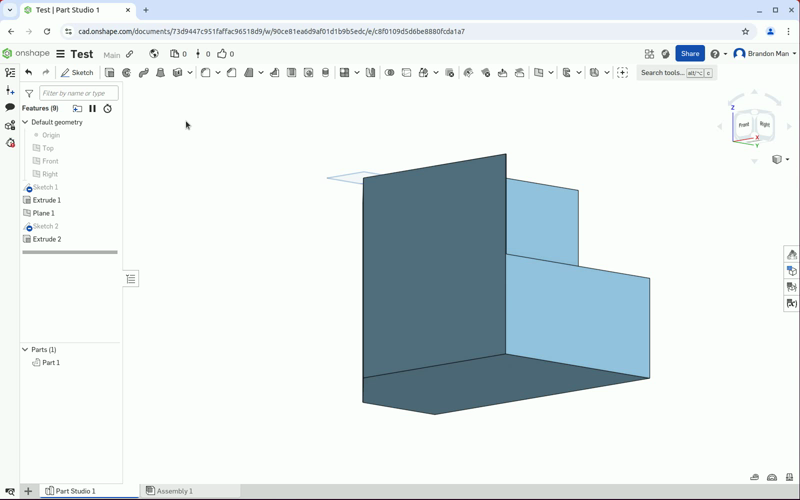
key(down, 3)
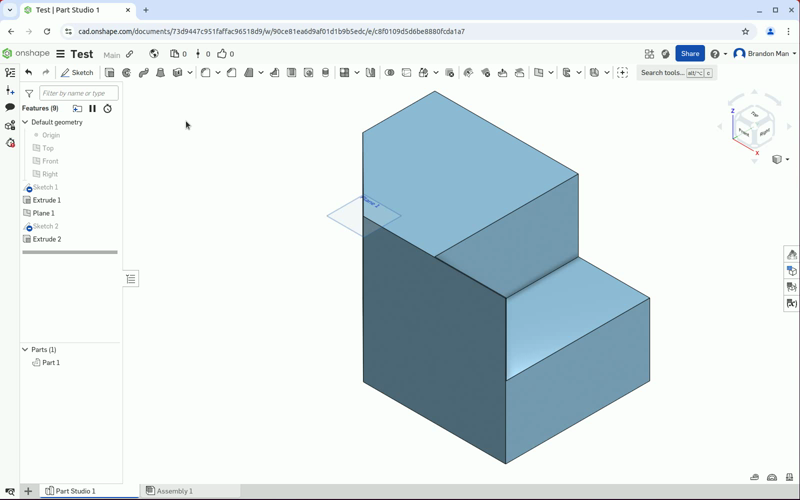
mouse_move(73, 189)
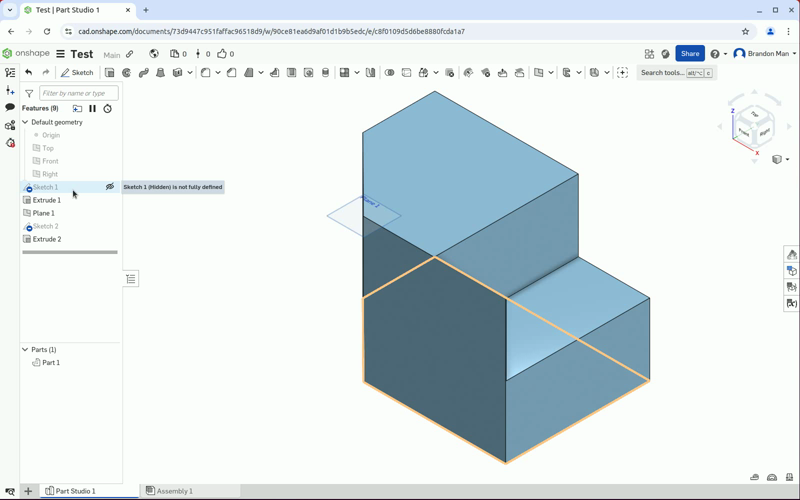
click(73, 189)